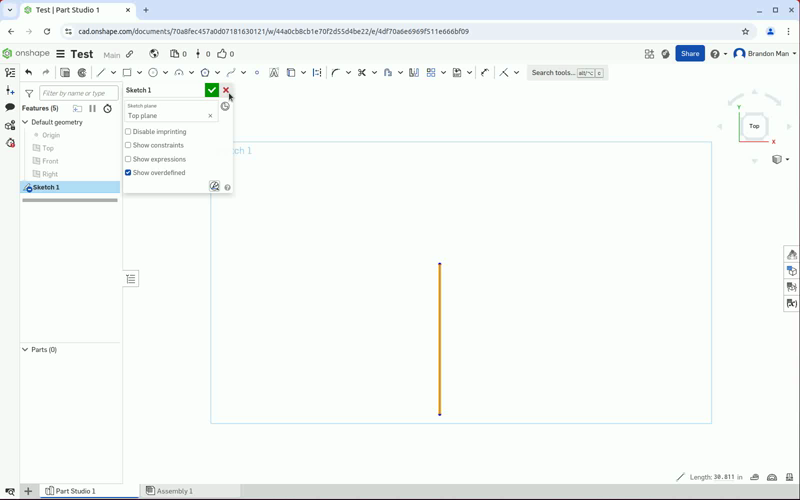
key(shift+h)
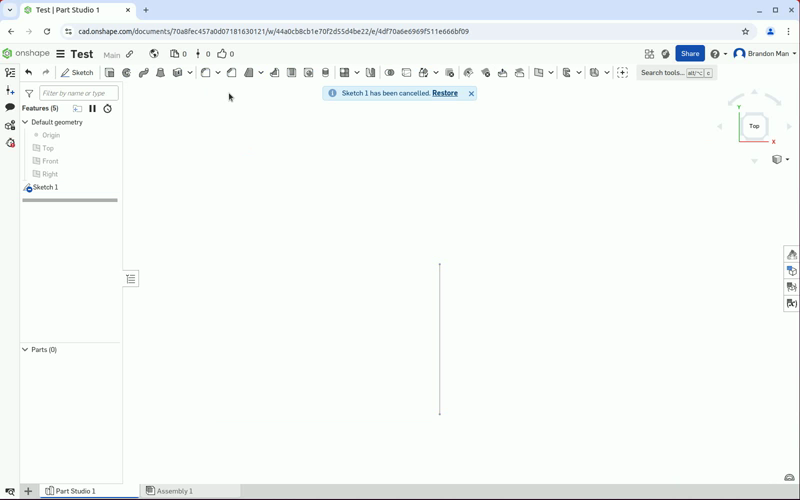
key(shift+s)
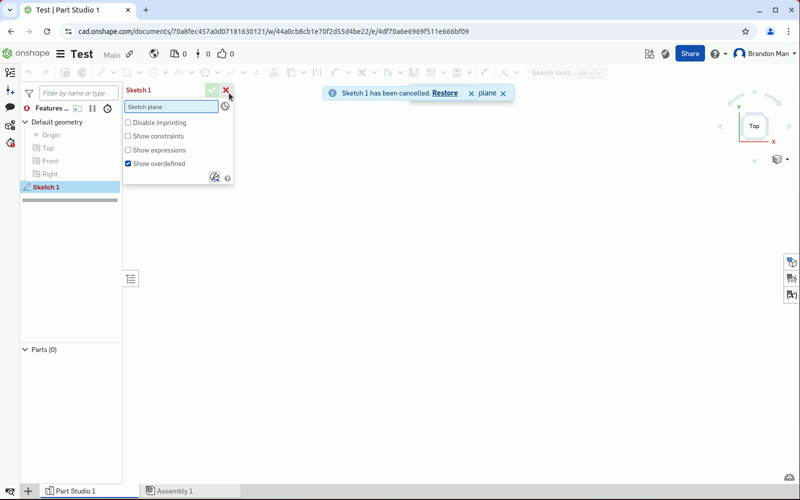
mouse_move(73, 150)
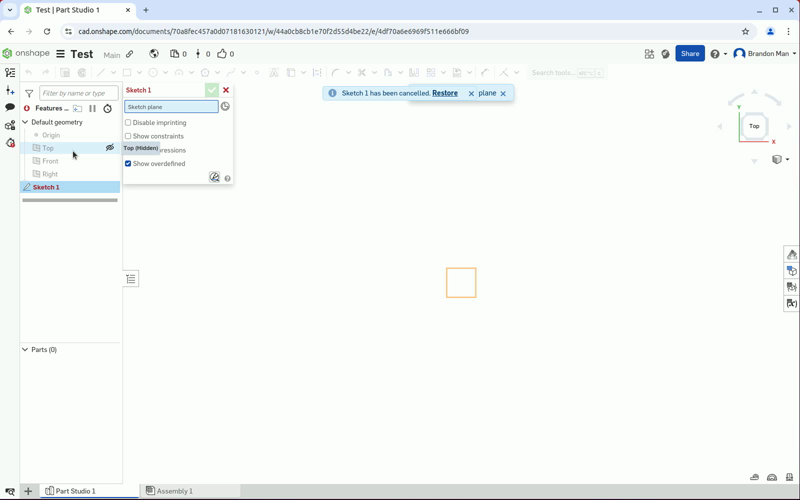
click(73, 150)
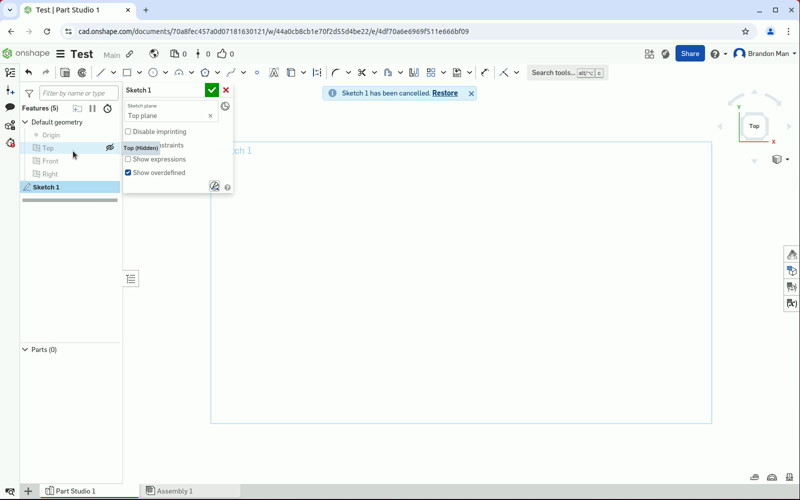
mouse_move(73, 352)
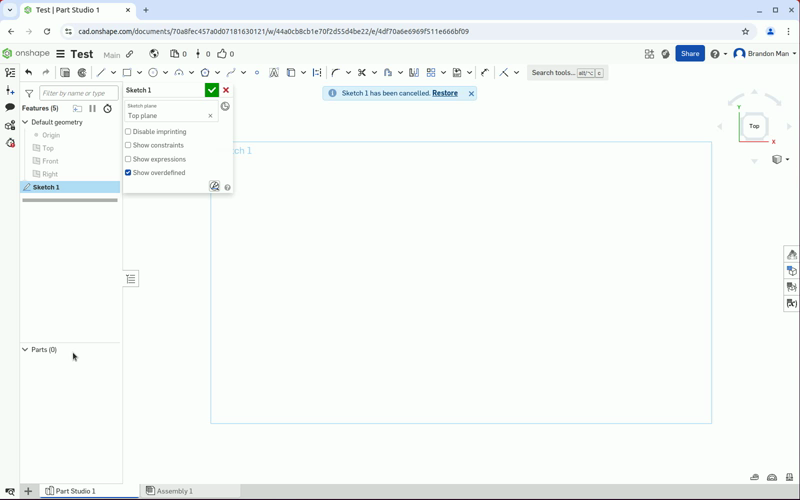
key(y)
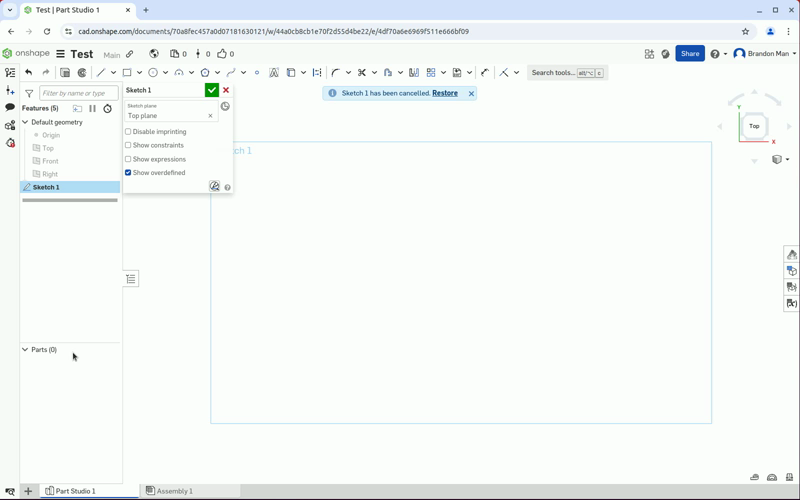
key(l)
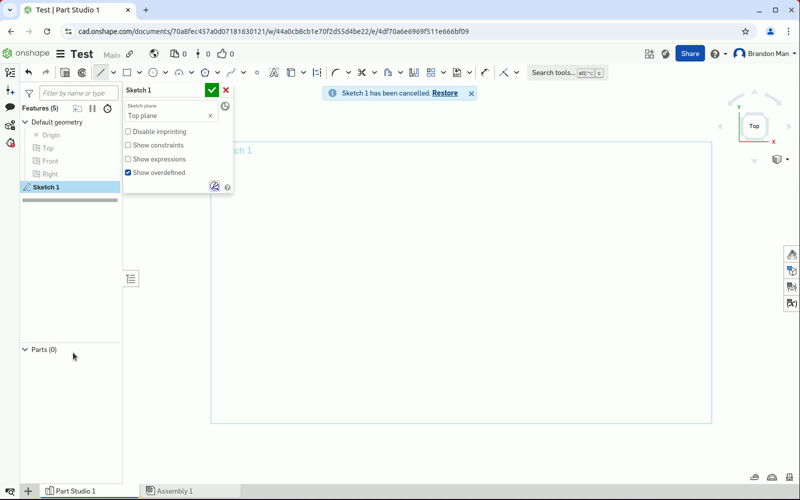
key_down(shift)
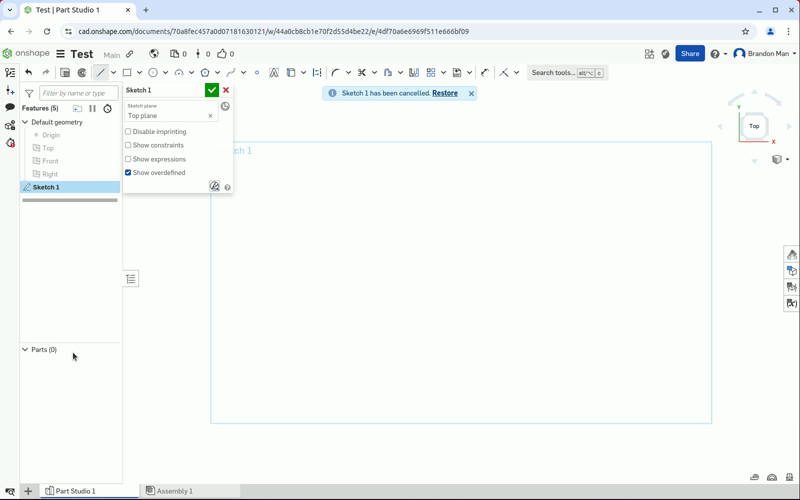
mouse_move(460, 282)
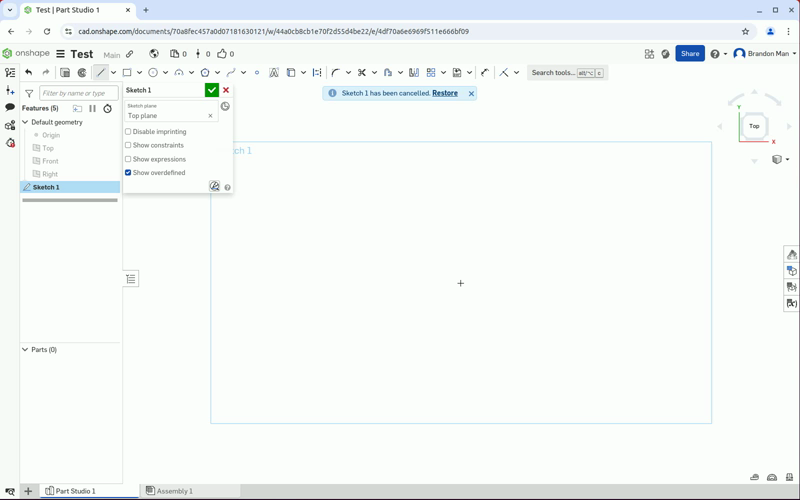
click(460, 282)
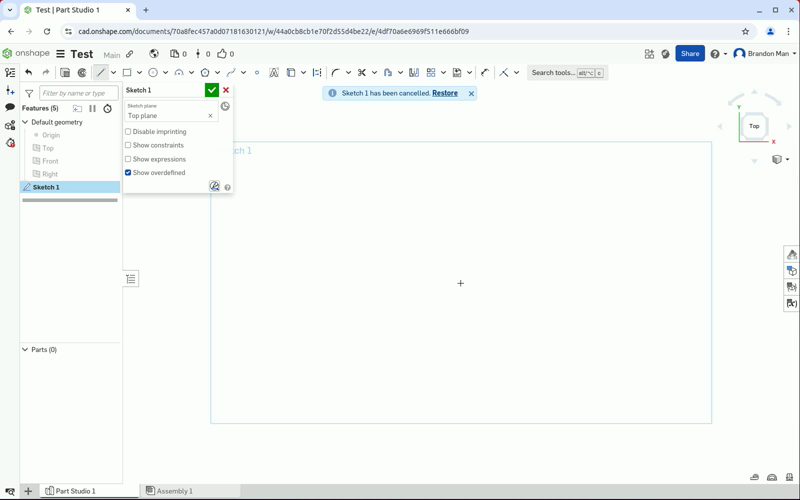
key_up(shift)
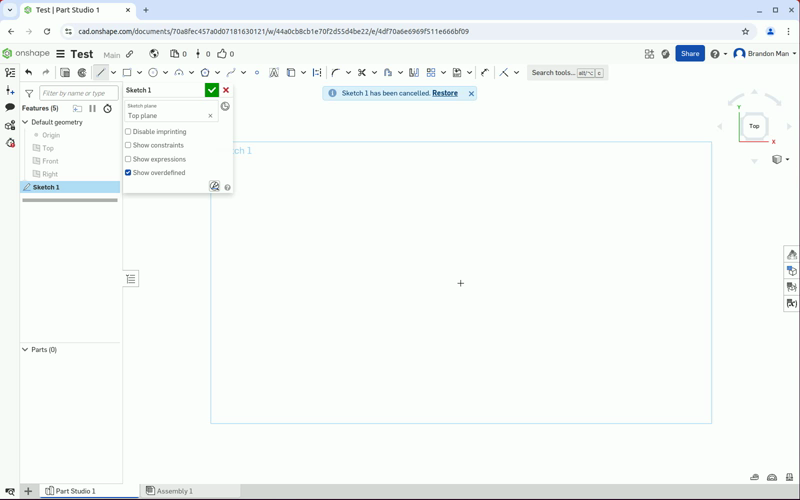
key_down(shift)
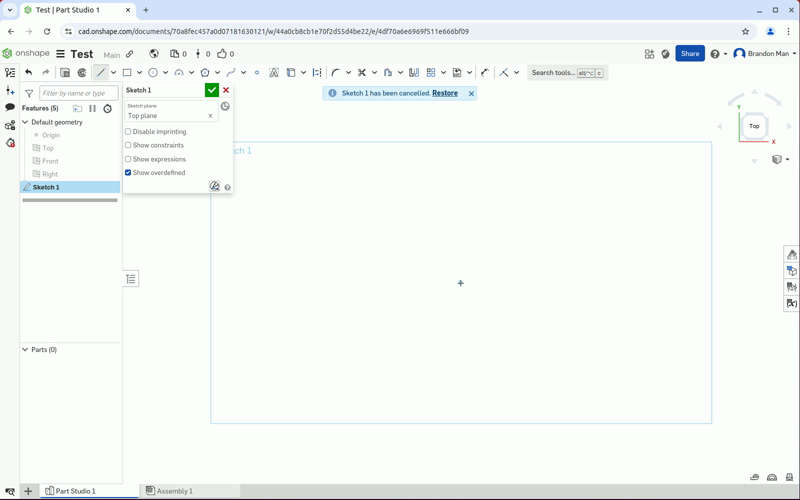
mouse_move(530, 282)
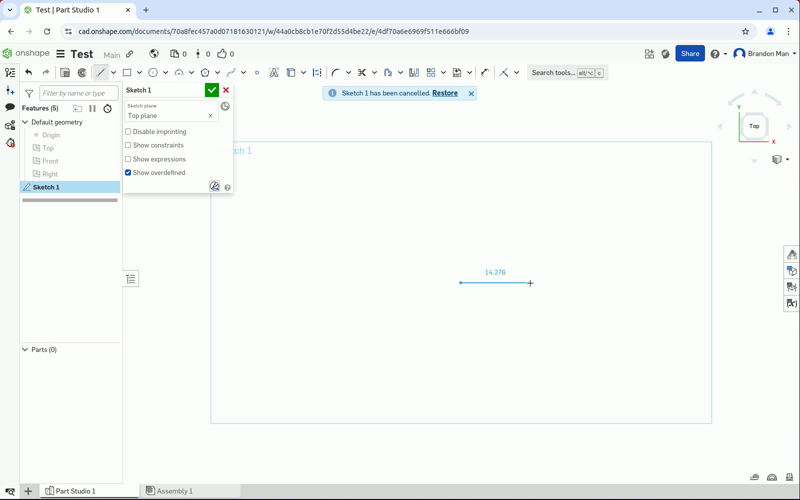
click(530, 282)
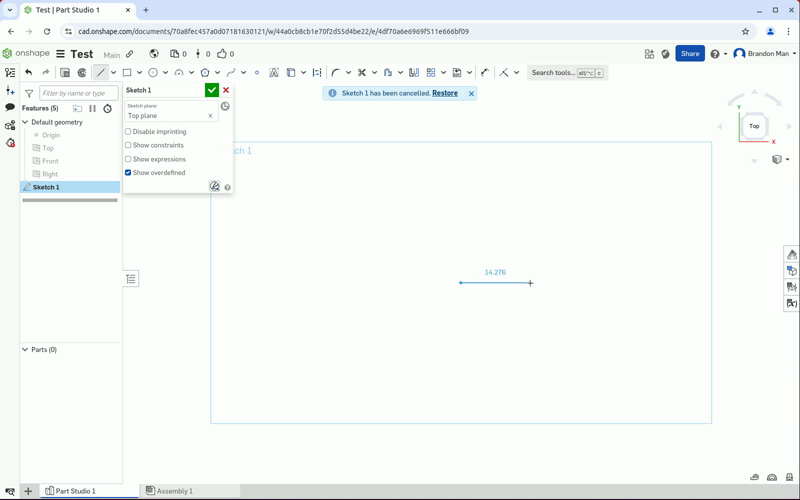
key_up(shift)
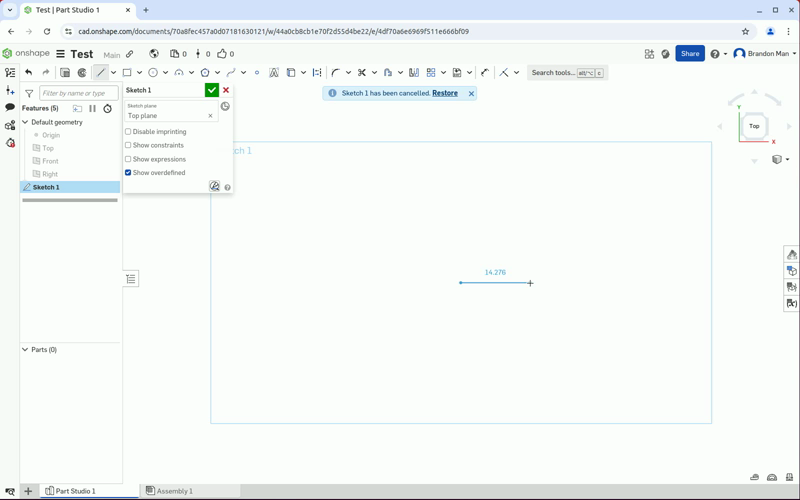
key_down(shift)
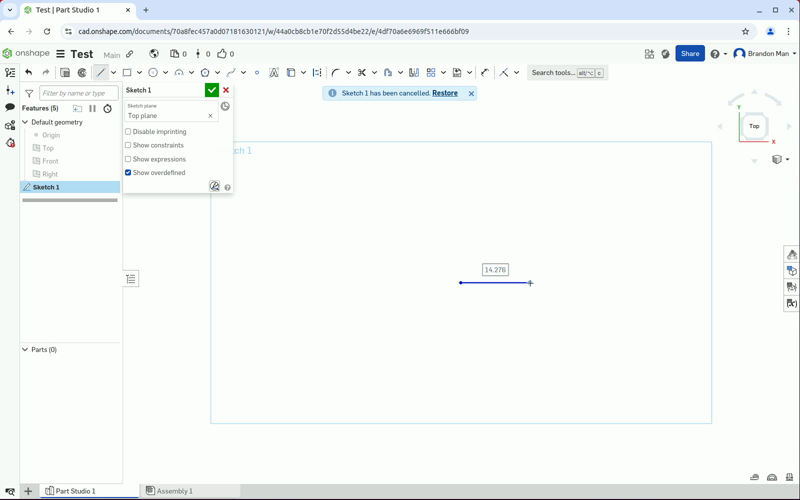
mouse_move(560, 282)
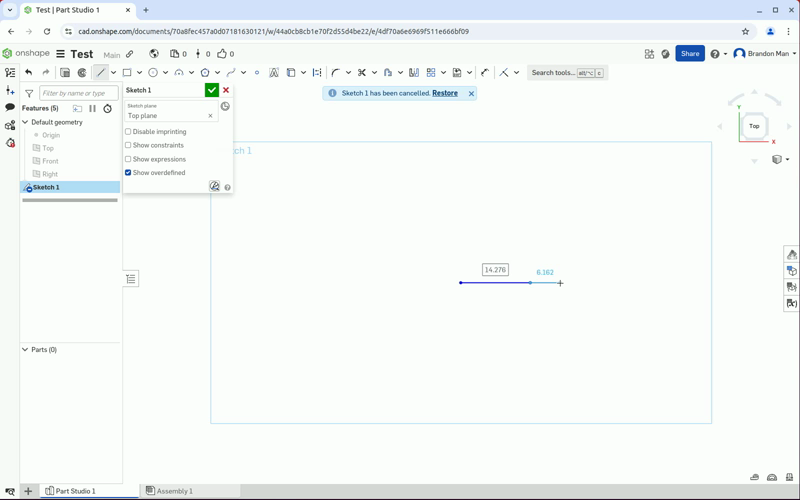
mouse_move(530, 244)
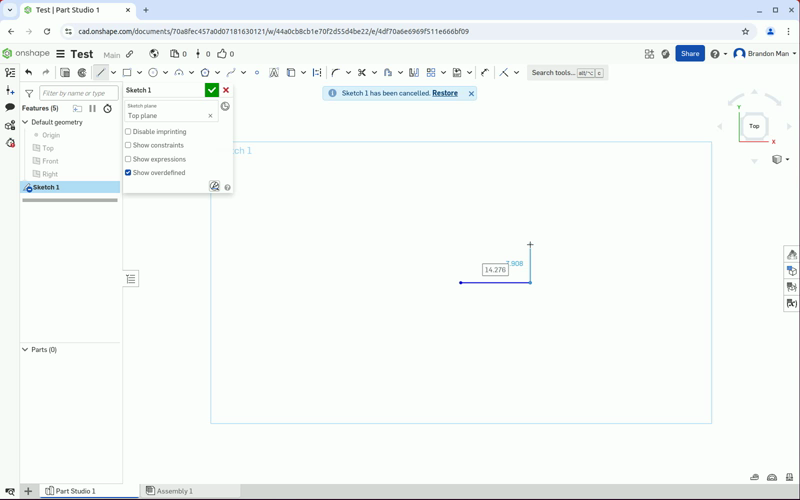
click(530, 244)
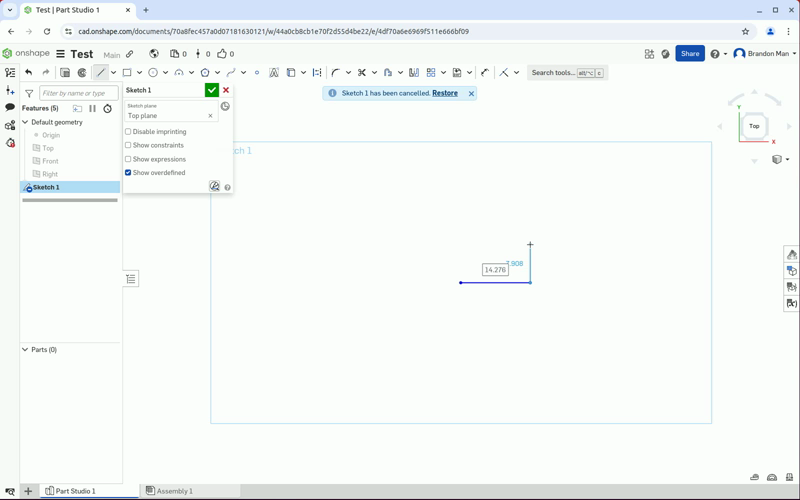
key_up(shift)
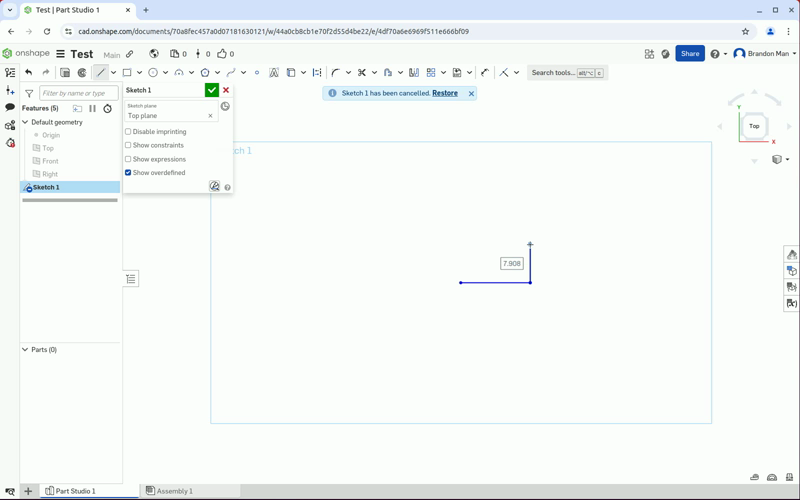
key_down(shift)
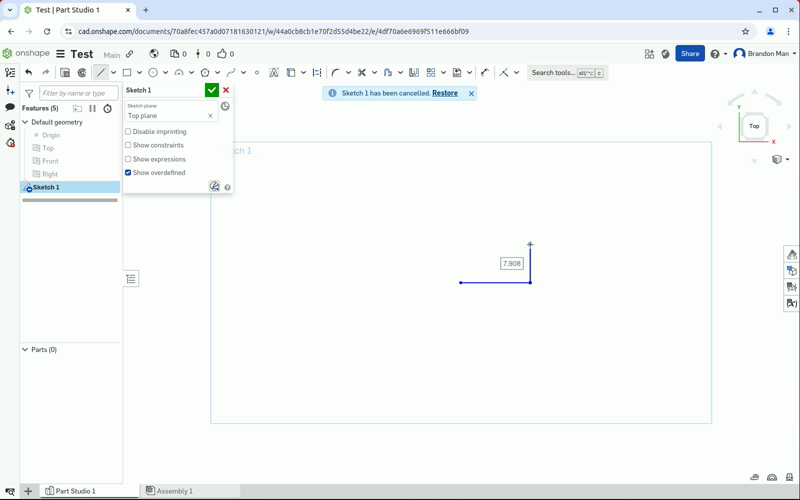
mouse_move(460, 244)
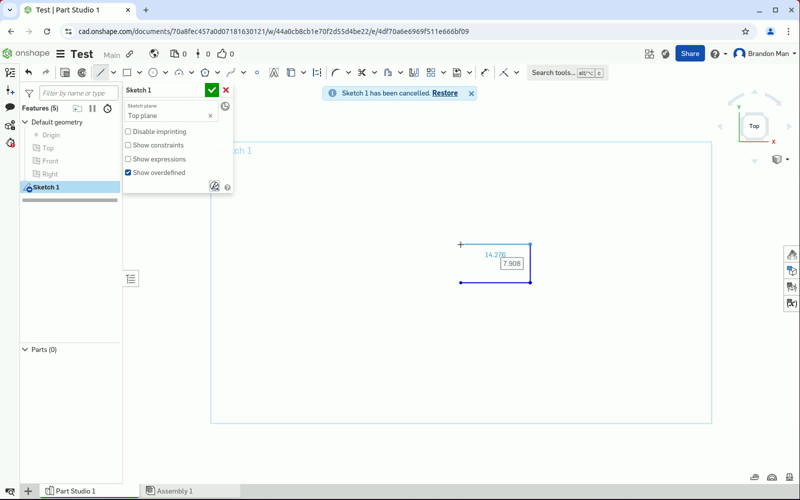
click(460, 244)
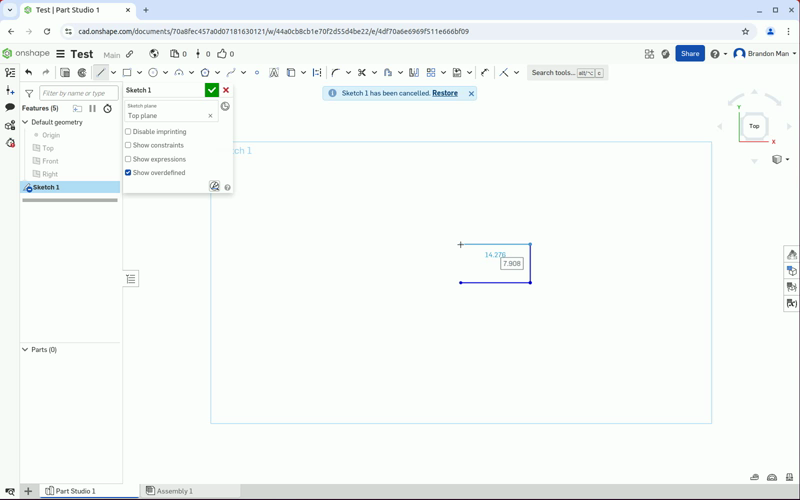
key_up(shift)
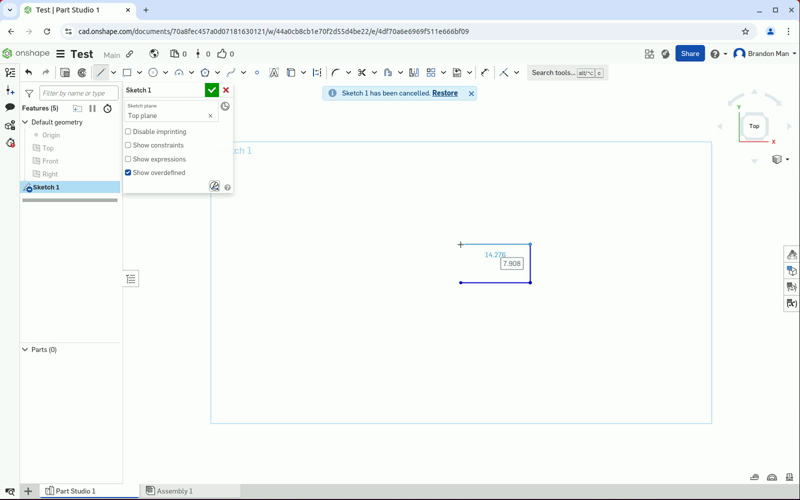
mouse_move(490, 244)
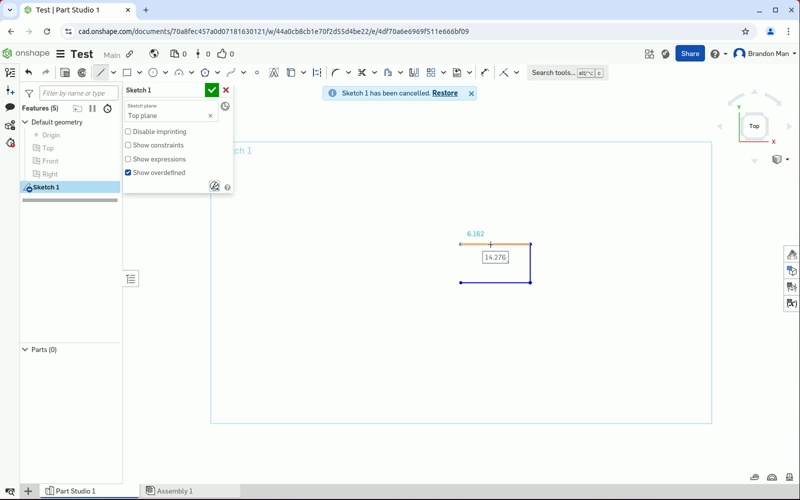
key_down(shift)
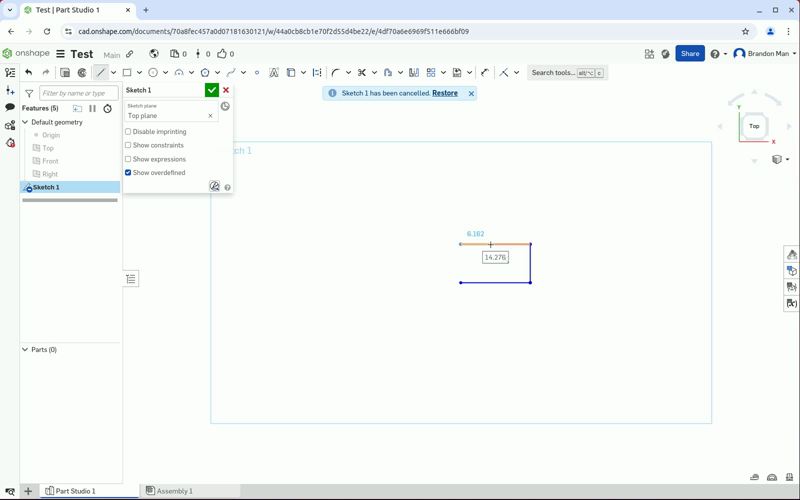
mouse_move(460, 282)
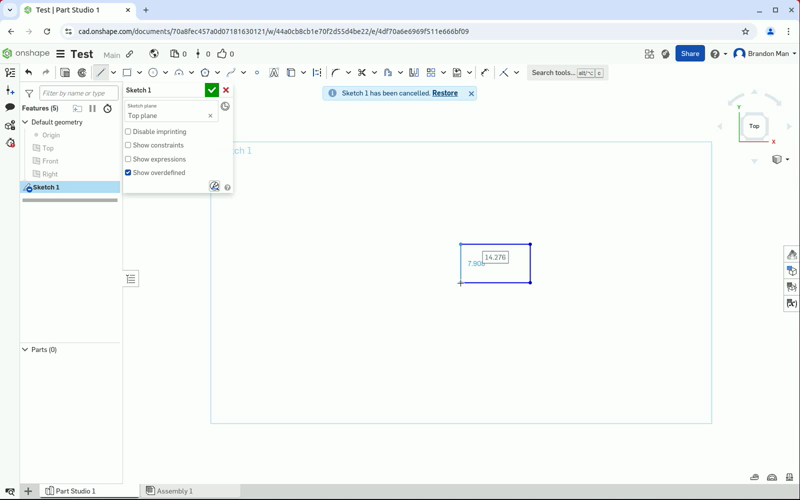
key_up(shift)
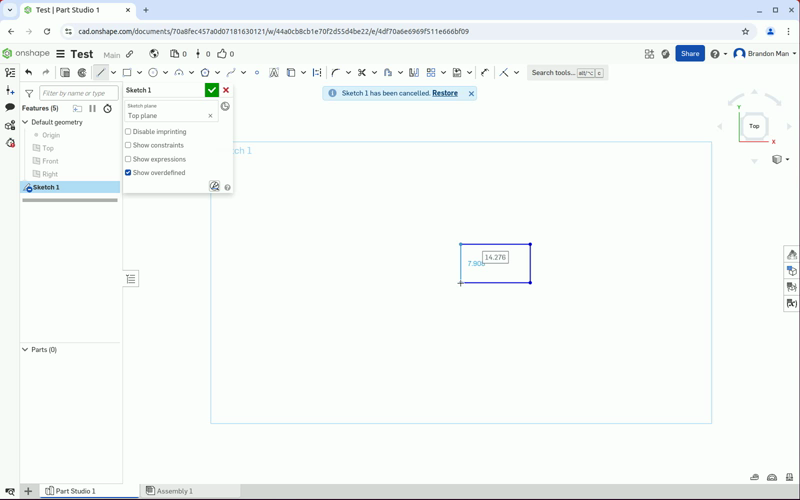
click(460, 282)
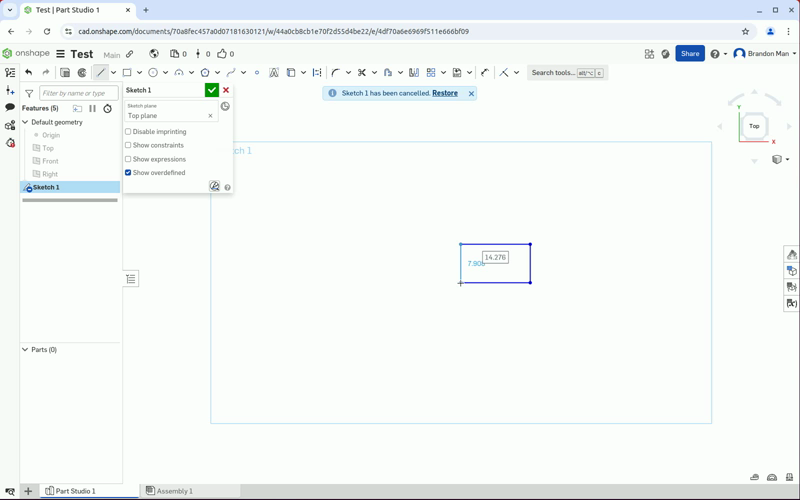
key(esc)
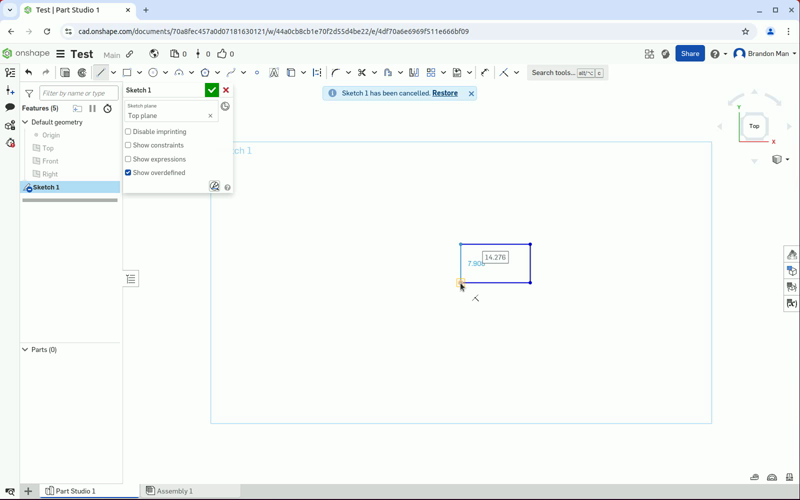
mouse_move(474, 247)
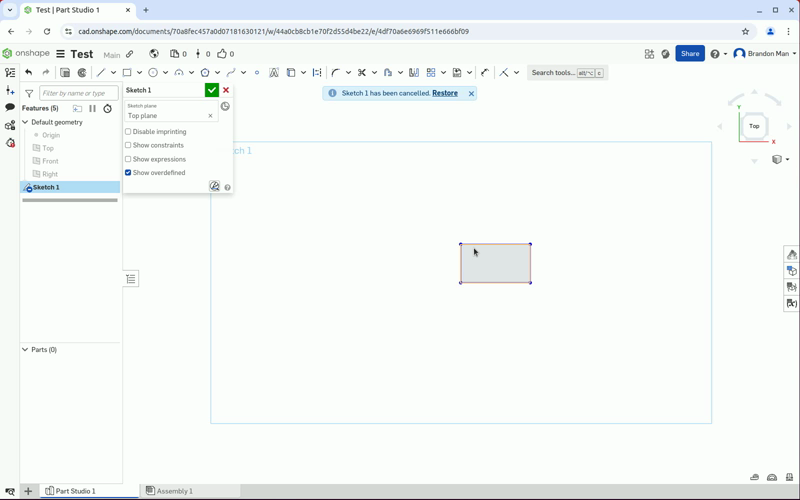
click(474, 247)
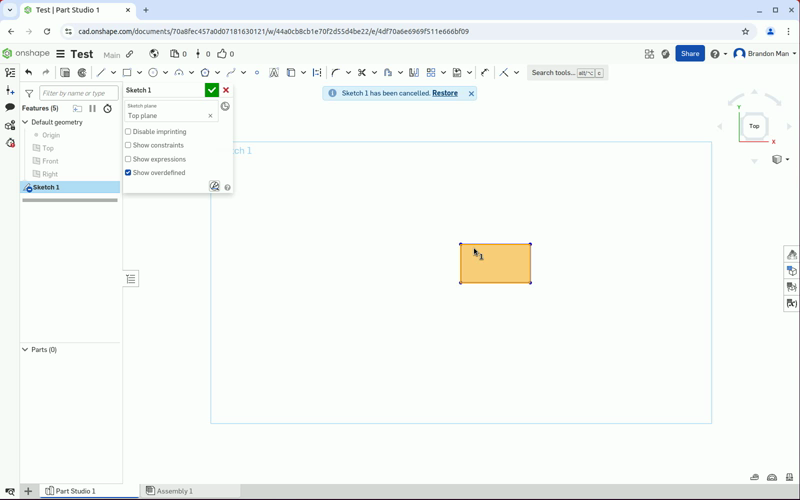
mouse_move(73, 352)
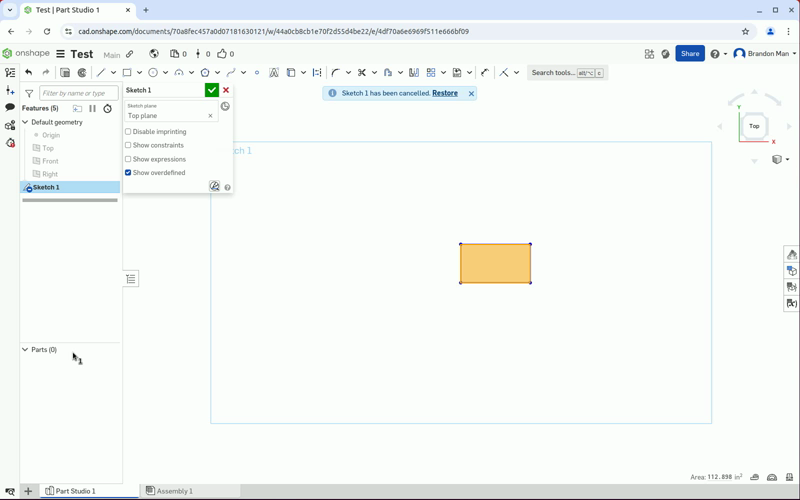
key(shift+y)
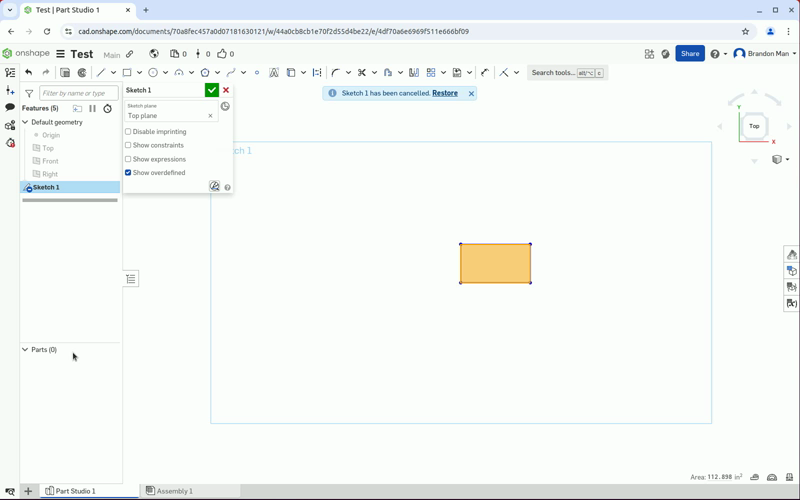
key(shift+e)
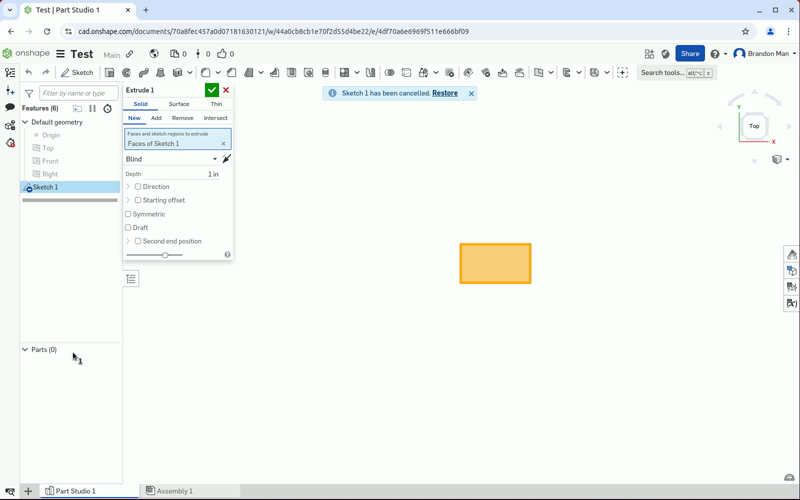
mouse_move(143, 106)
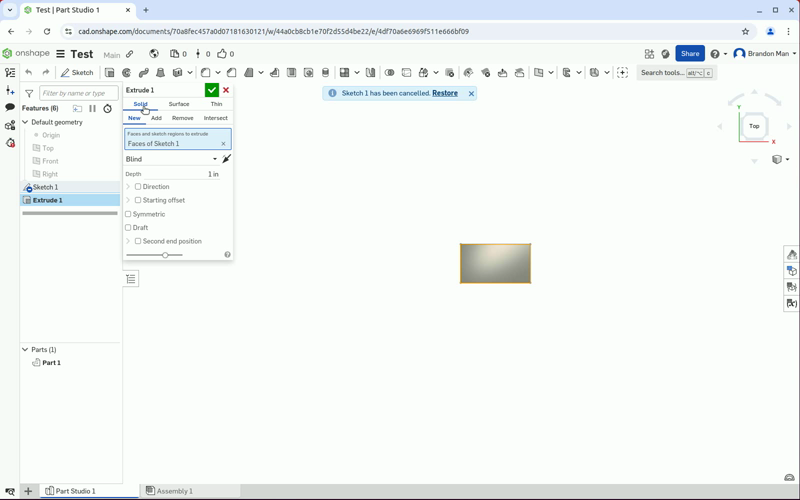
click(143, 106)
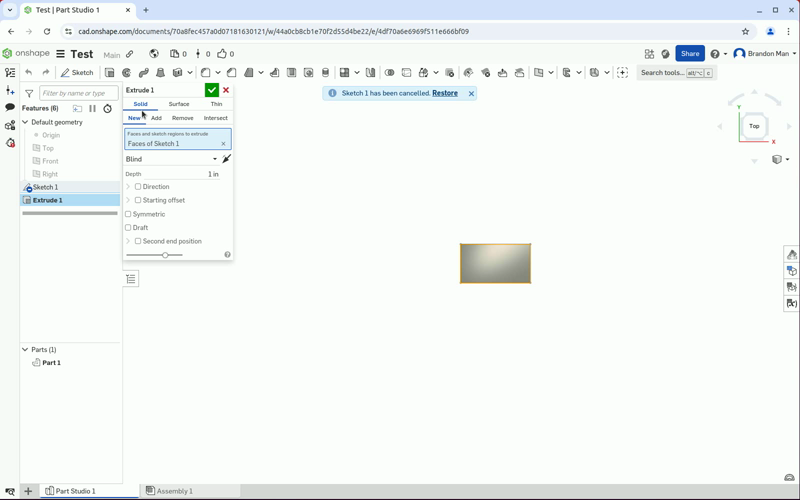
mouse_move(137, 120)
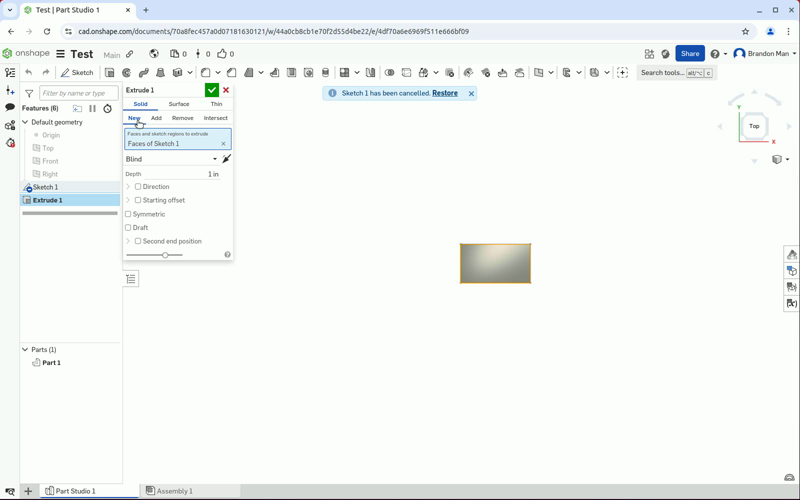
click(137, 120)
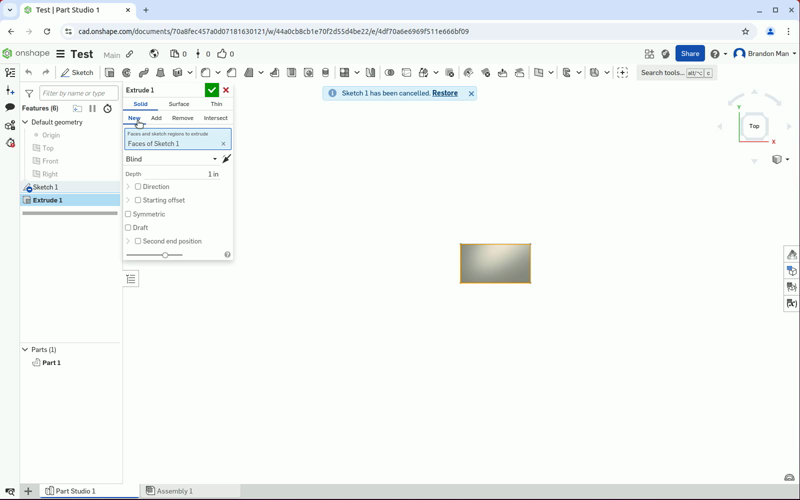
key(tab, 4)
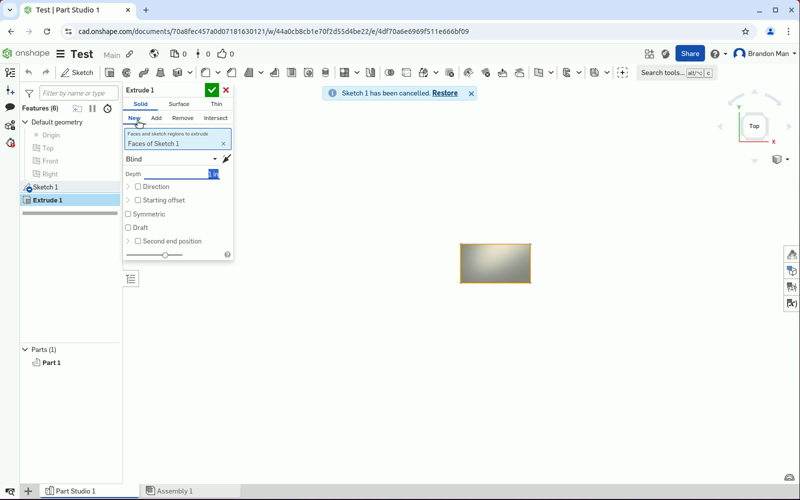
text(7.943)
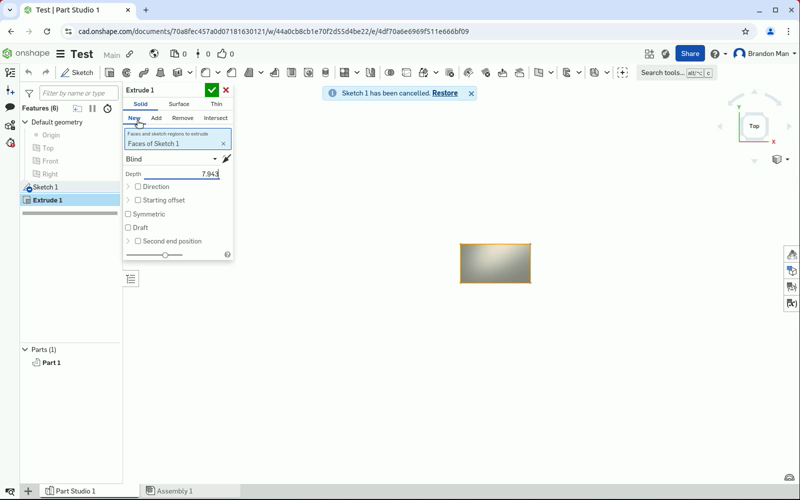
key(enter)
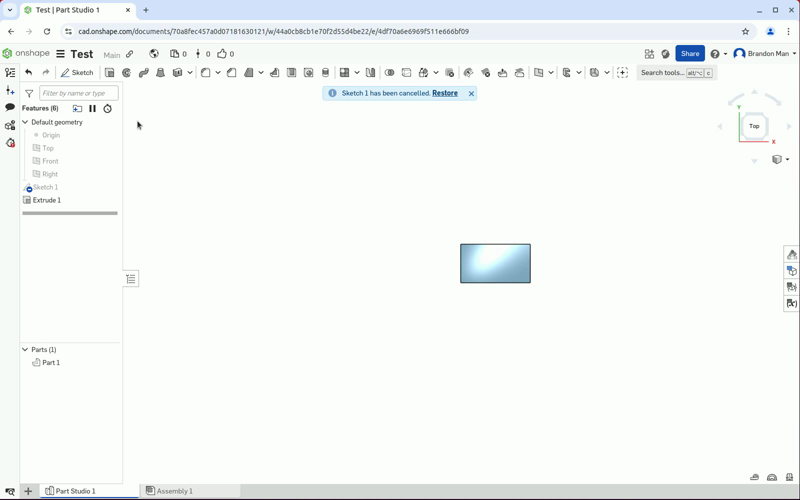
key(shift+h)
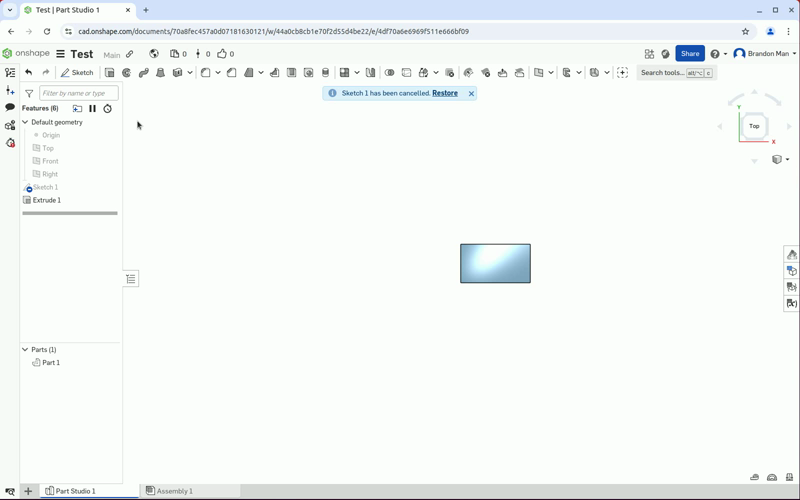
key(shift+h)
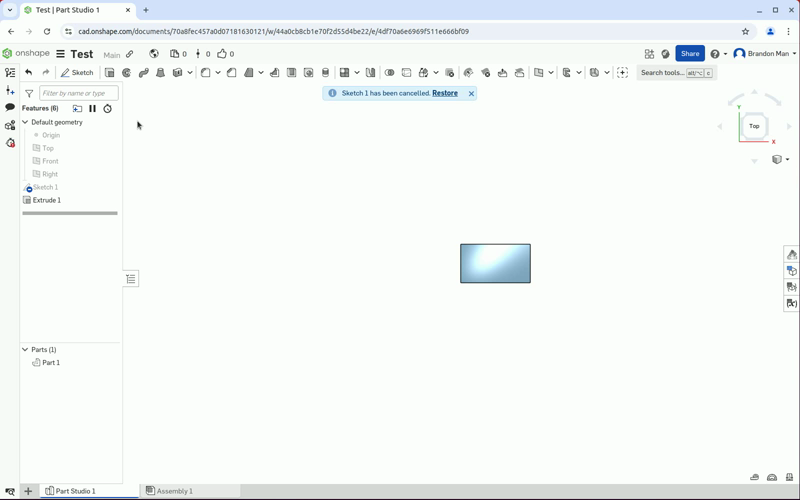
mouse_move(73, 189)
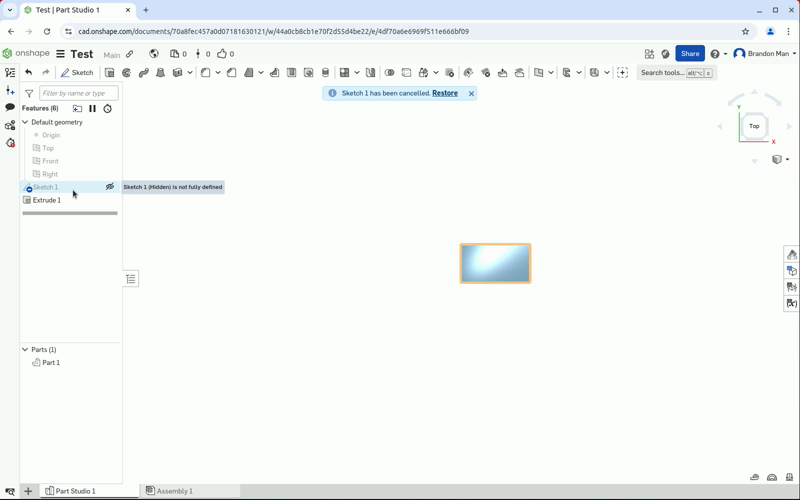
click(73, 189)
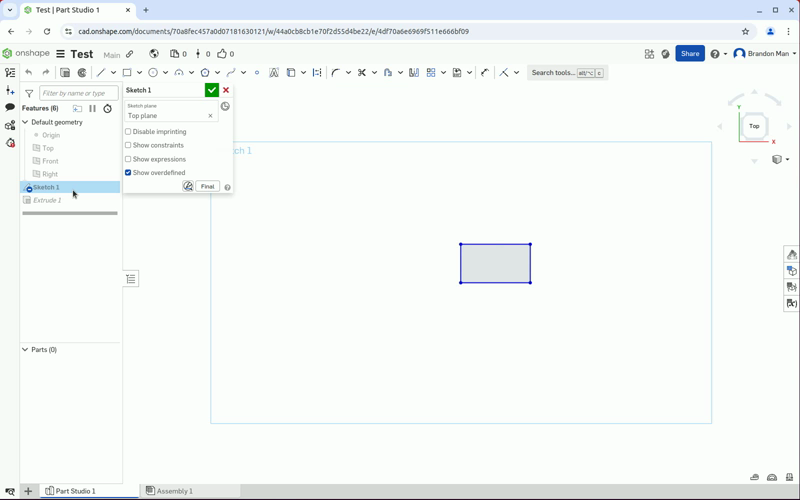
mouse_move(229, 92)
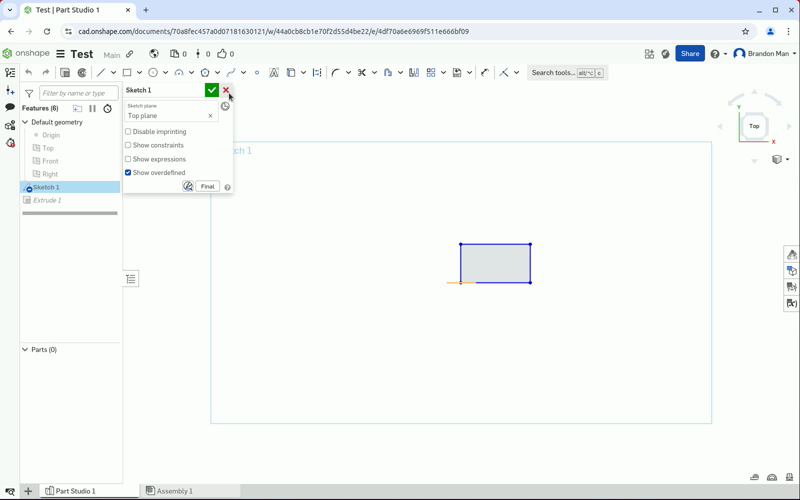
click(229, 92)
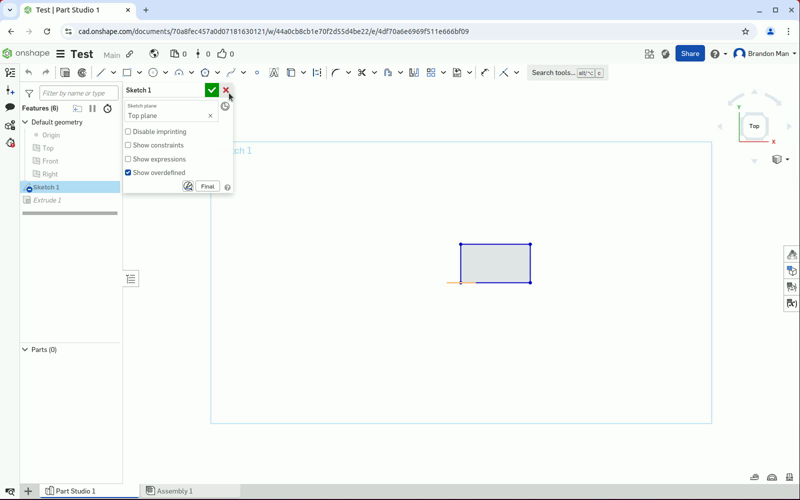
key(shift+s)
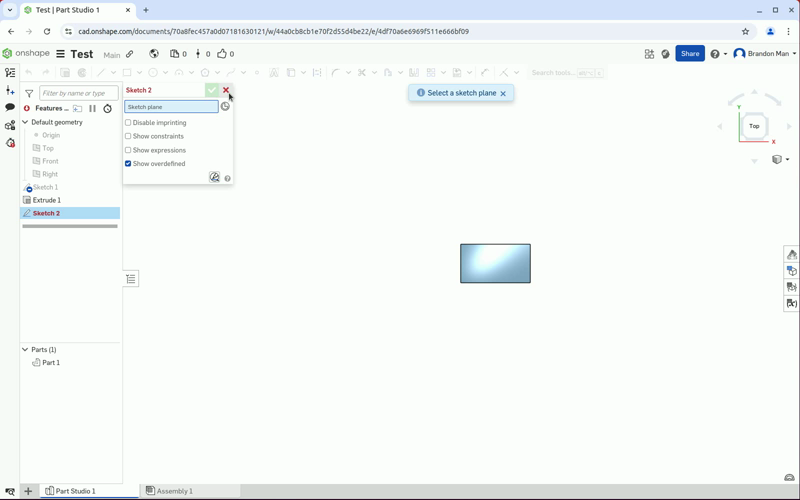
mouse_move(73, 150)
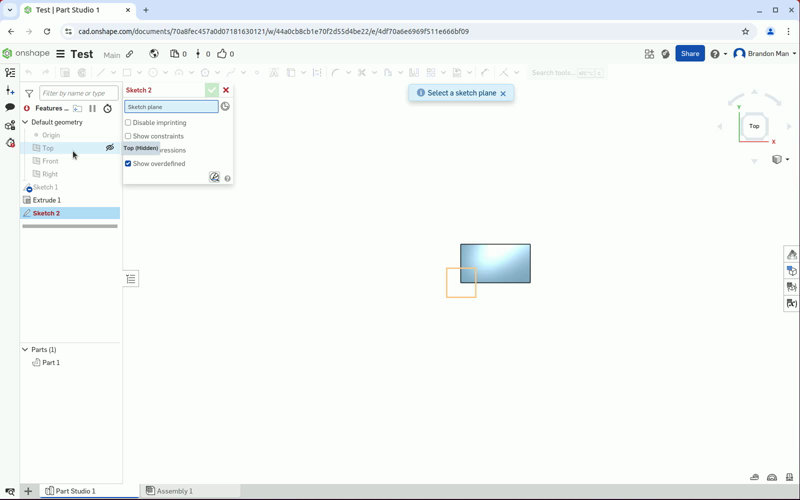
click(73, 150)
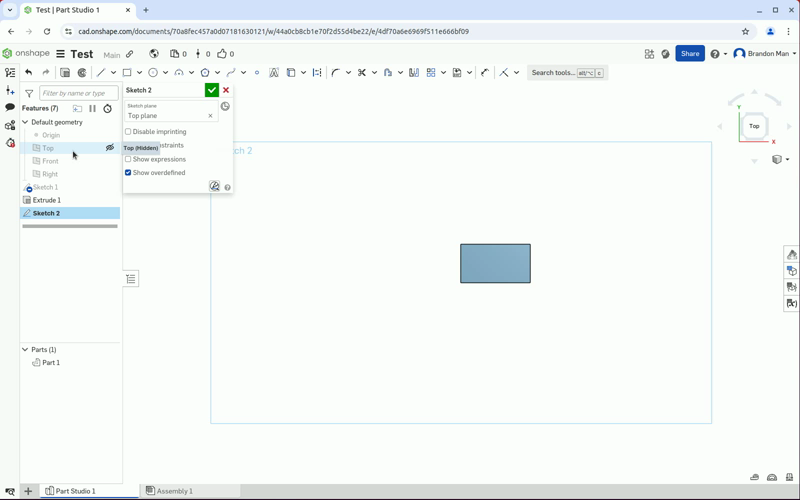
mouse_move(73, 352)
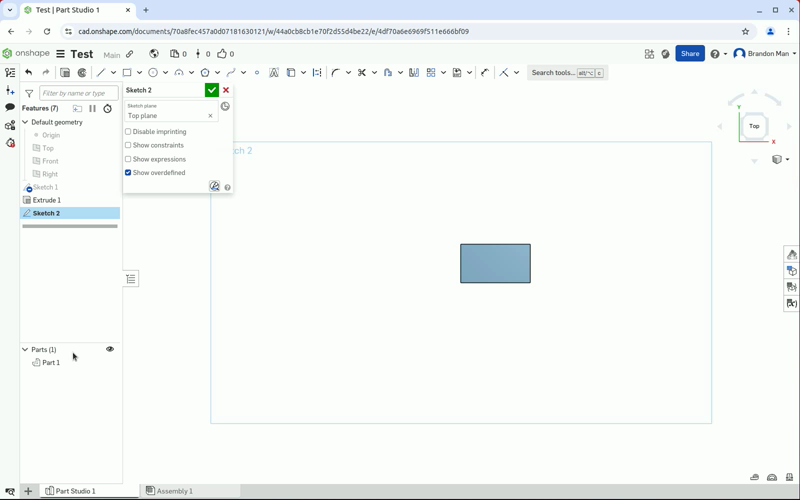
key(y)
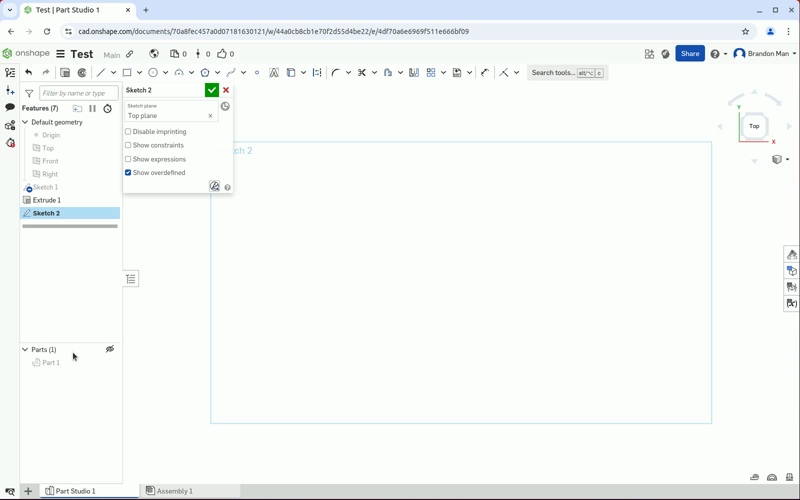
key(l)
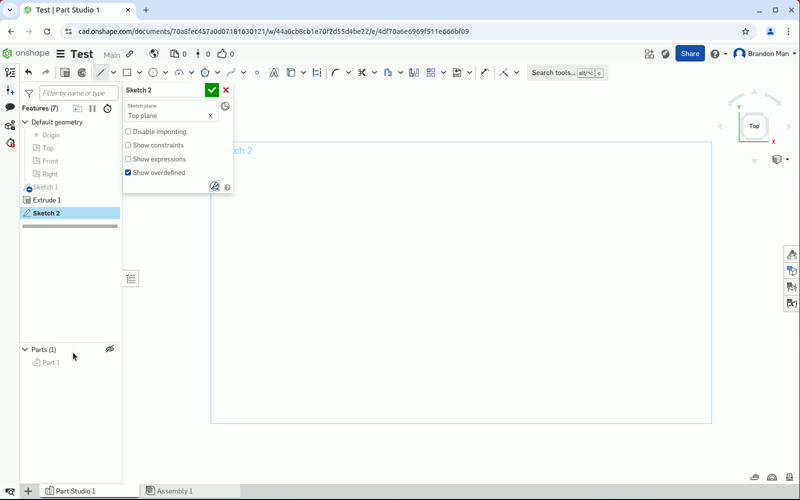
key_down(shift)
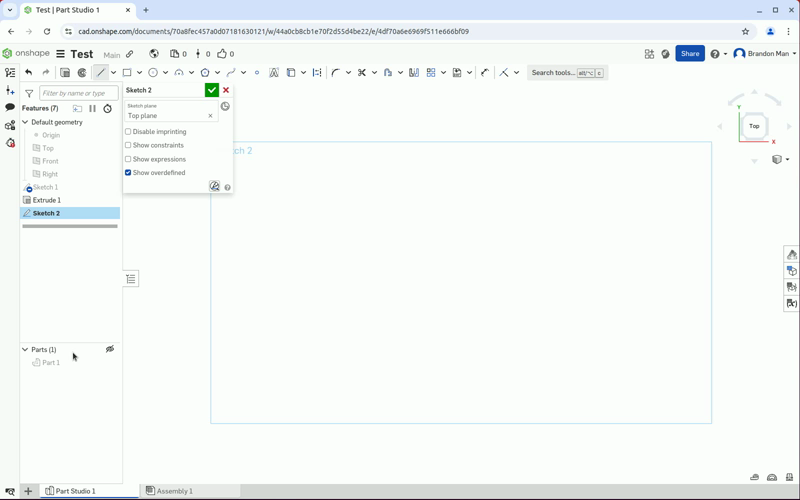
mouse_move(460, 244)
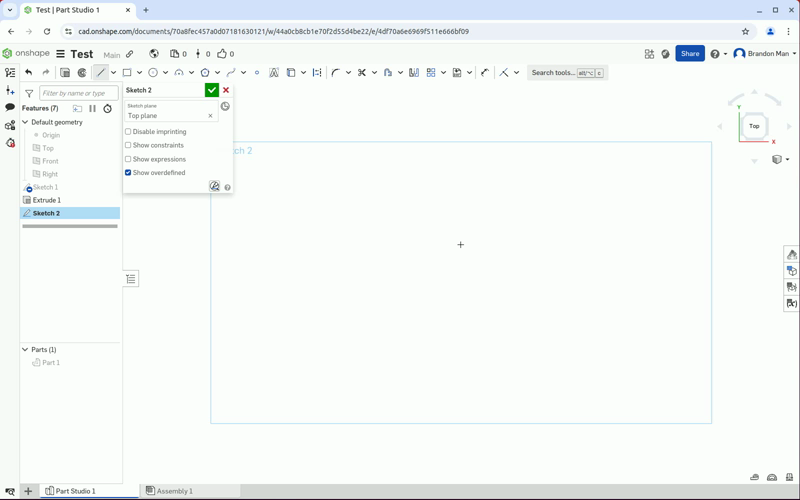
click(460, 244)
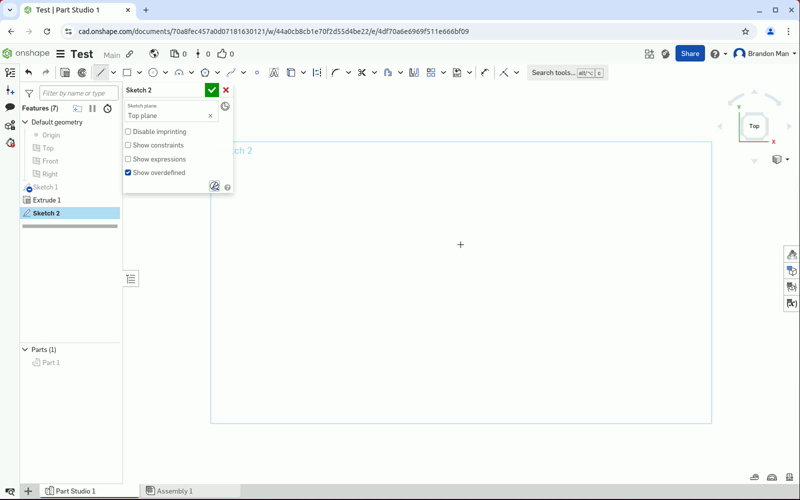
key_up(shift)
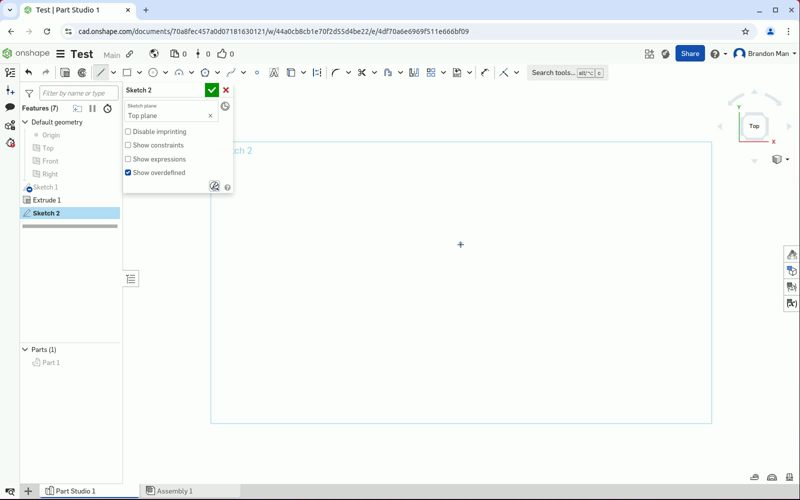
key_down(shift)
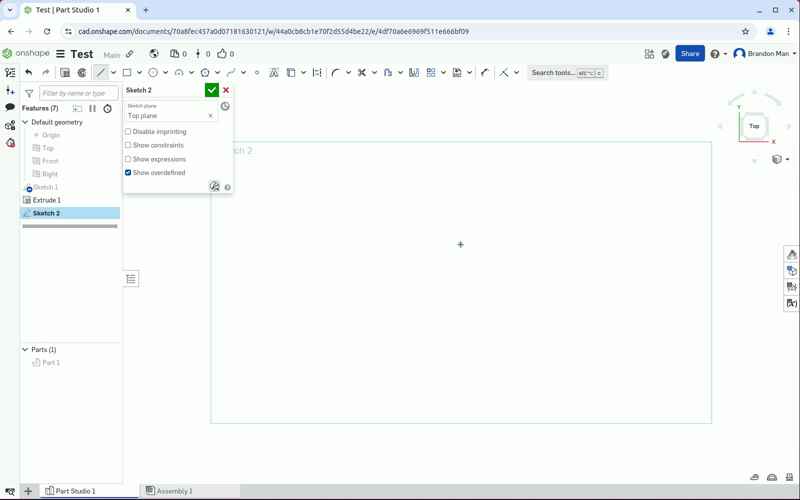
mouse_move(530, 244)
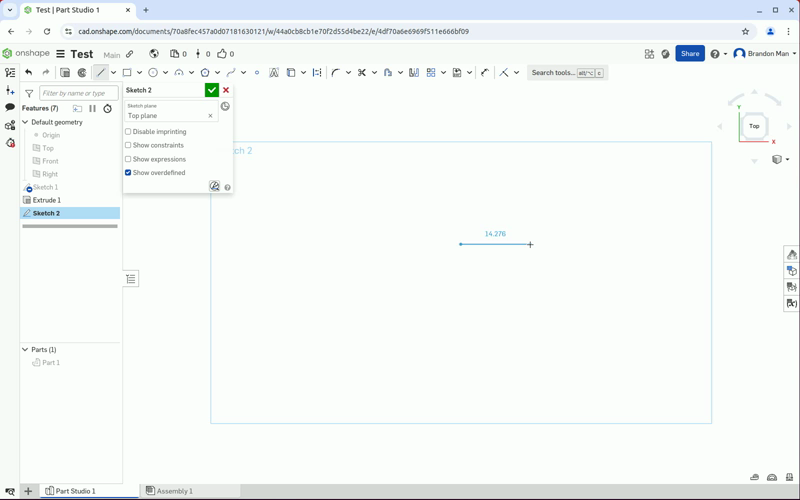
click(530, 244)
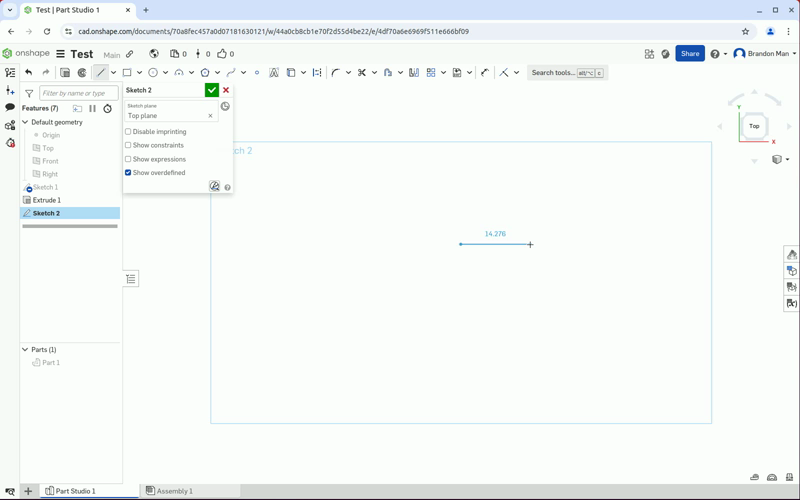
key_up(shift)
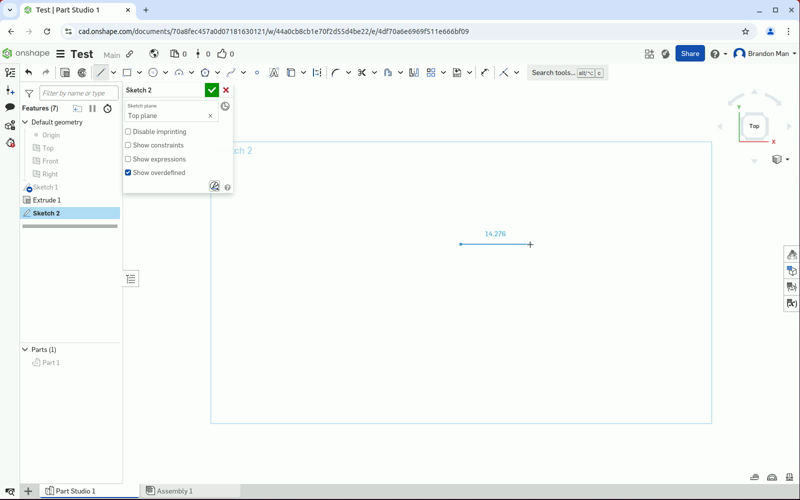
key_down(shift)
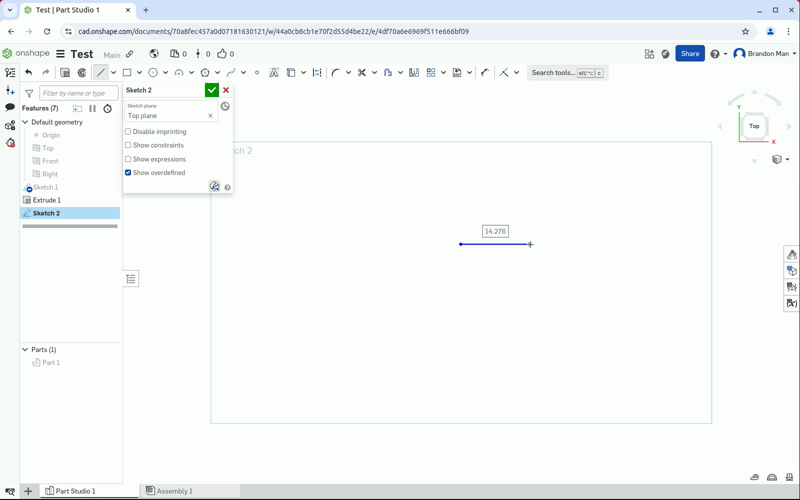
mouse_move(530, 170)
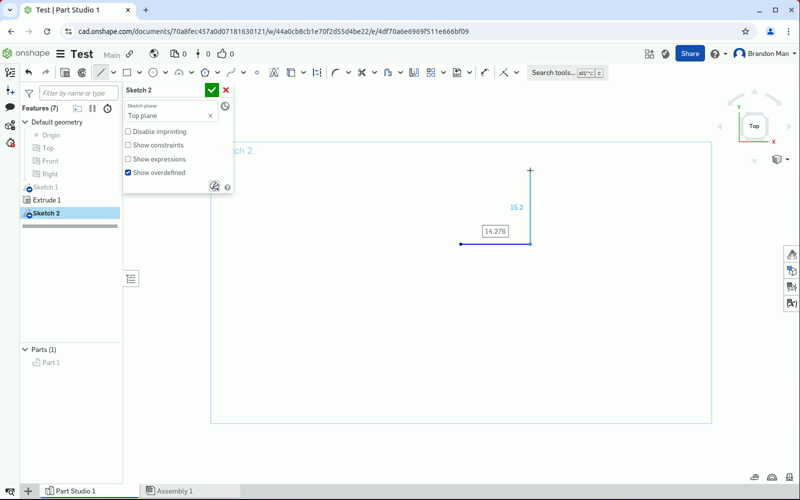
click(530, 170)
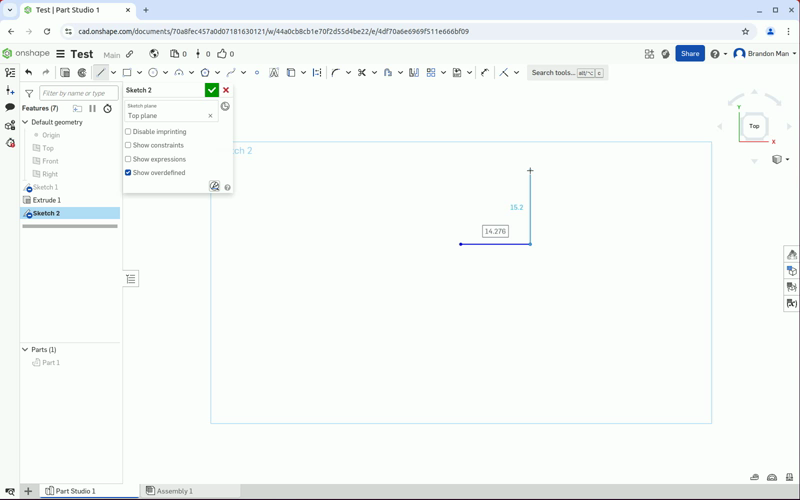
key_up(shift)
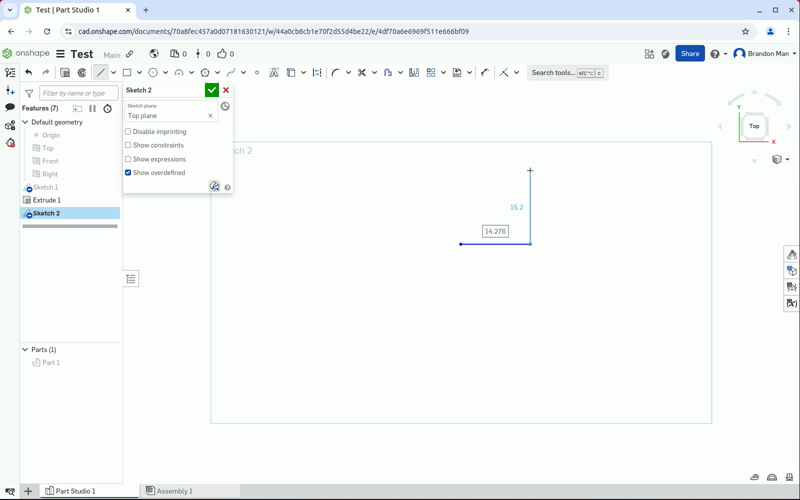
key_down(shift)
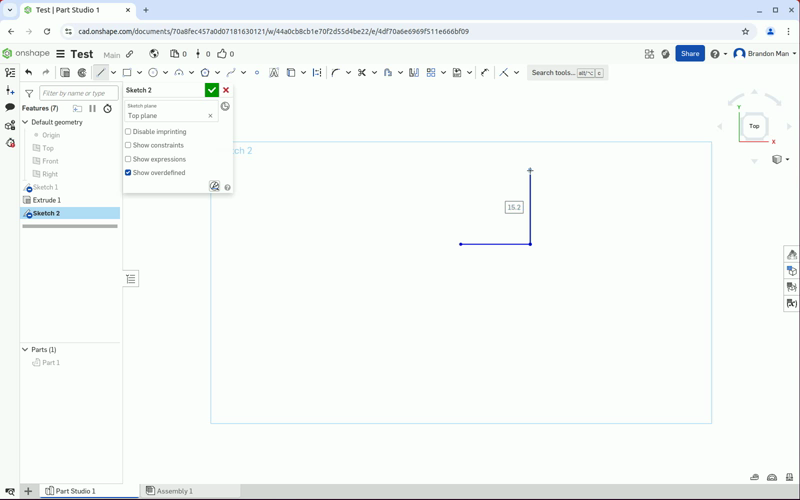
mouse_move(460, 170)
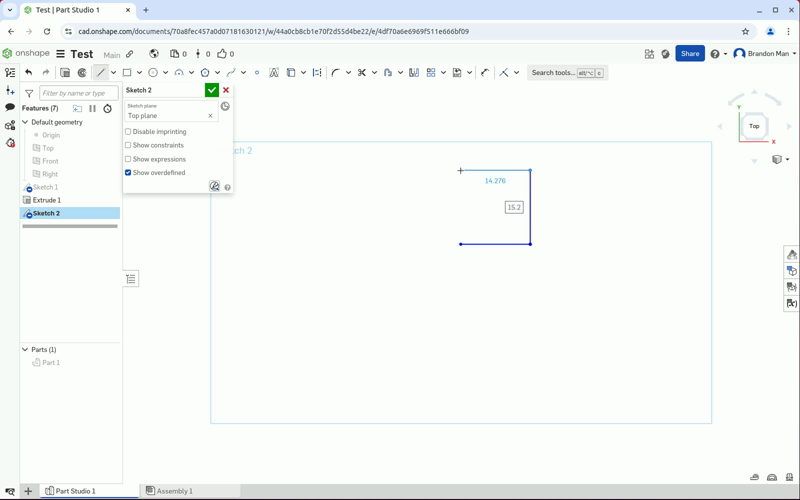
click(460, 170)
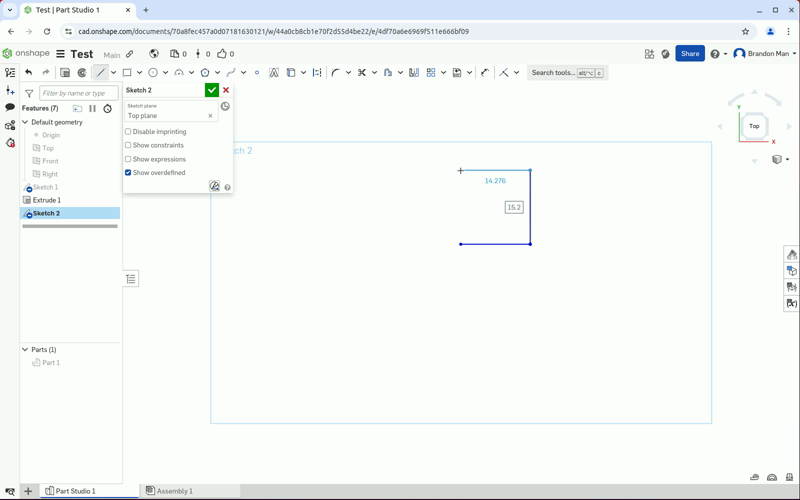
key_up(shift)
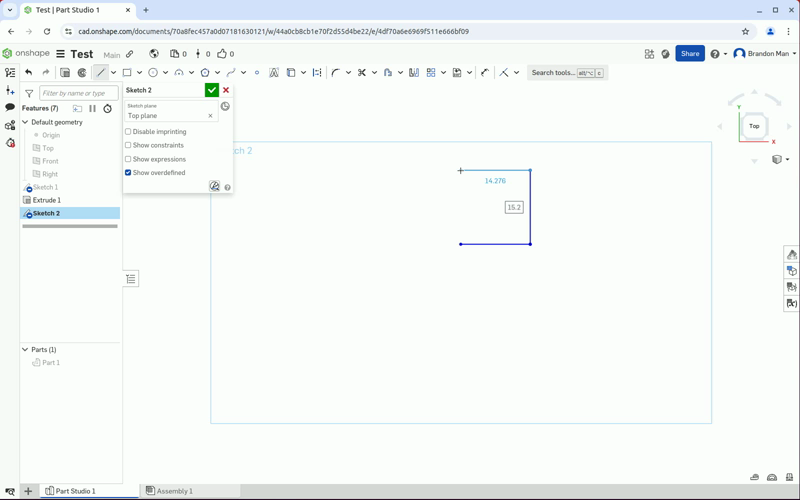
key_down(shift)
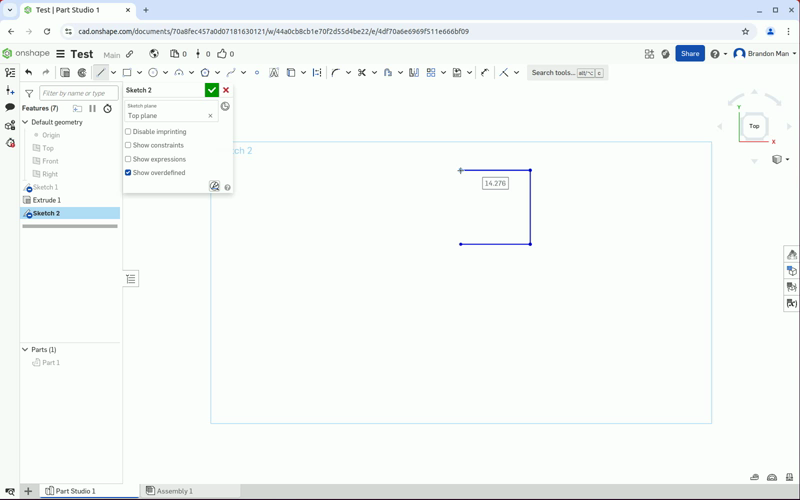
mouse_move(460, 244)
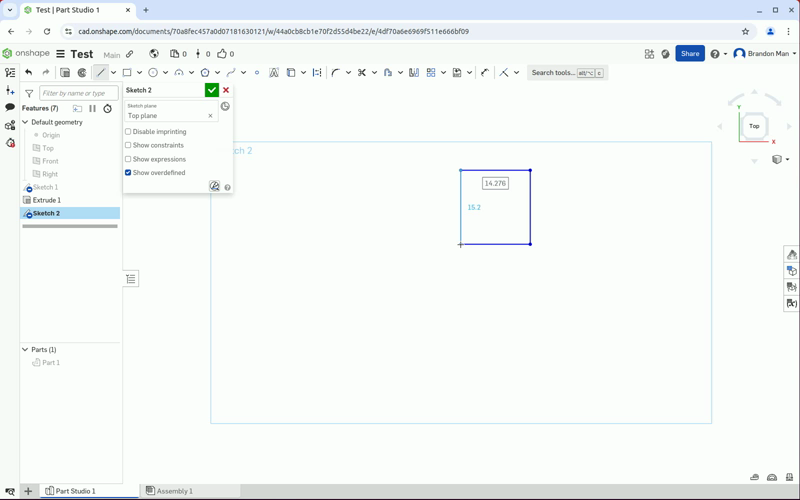
key_up(shift)
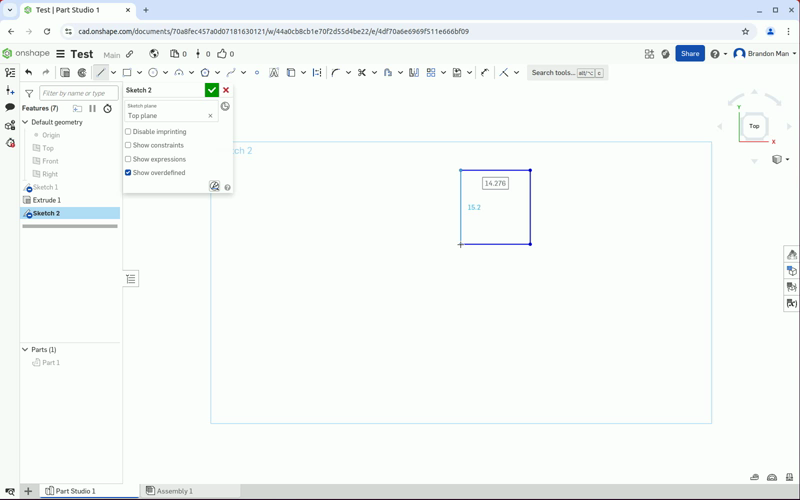
click(460, 244)
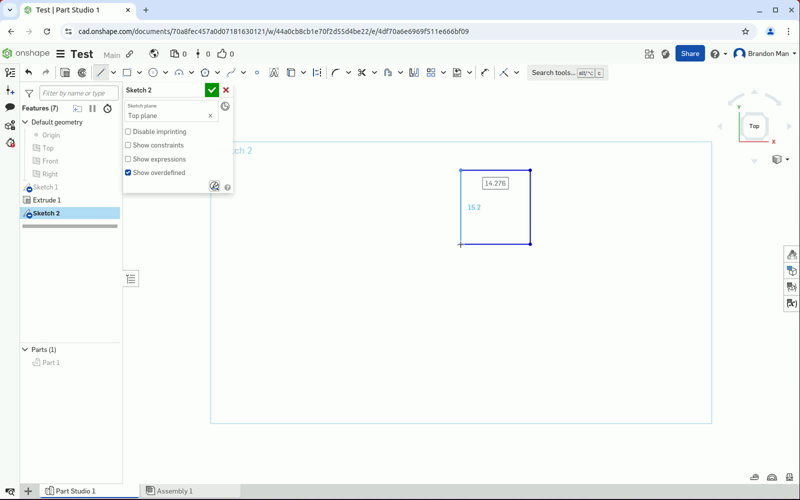
key(esc)
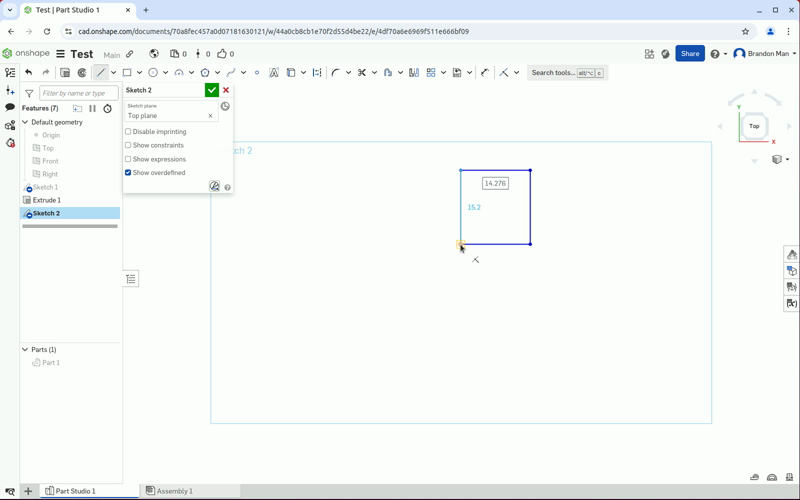
mouse_move(476, 224)
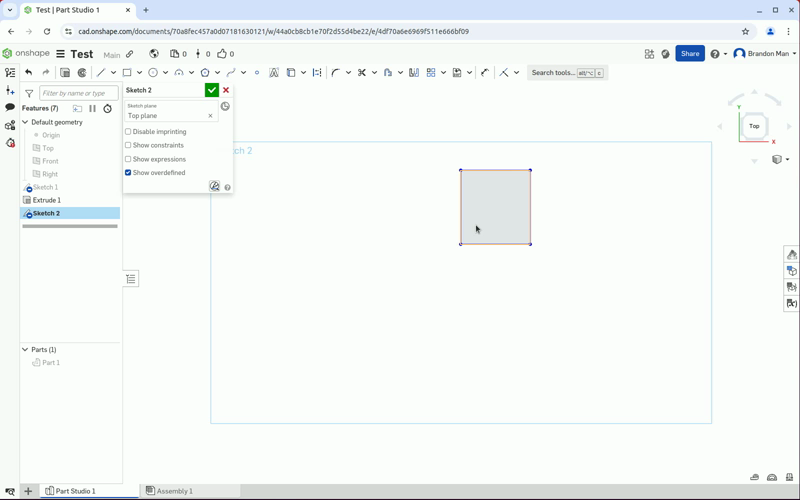
click(476, 224)
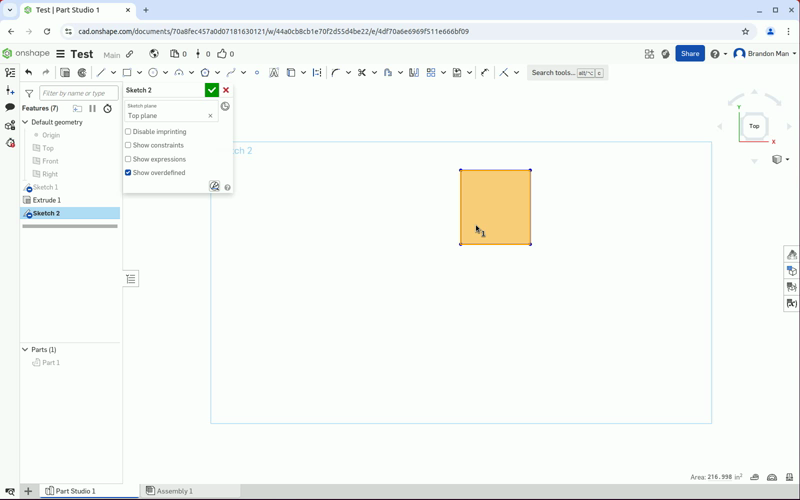
mouse_move(73, 352)
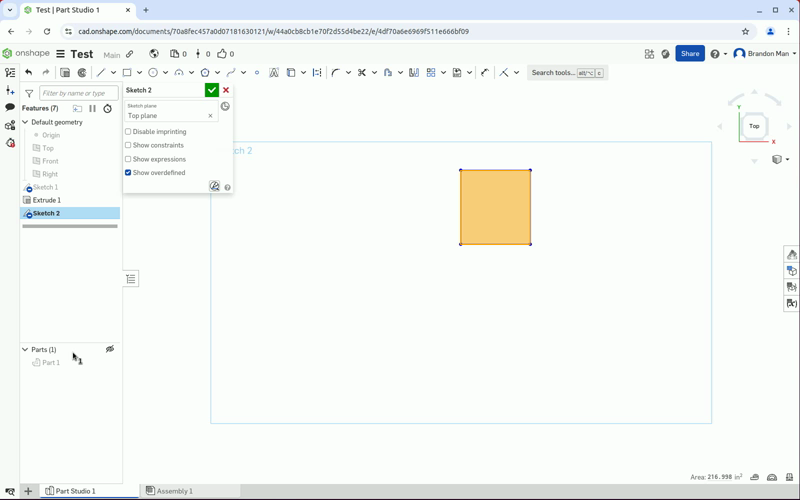
key(shift+y)
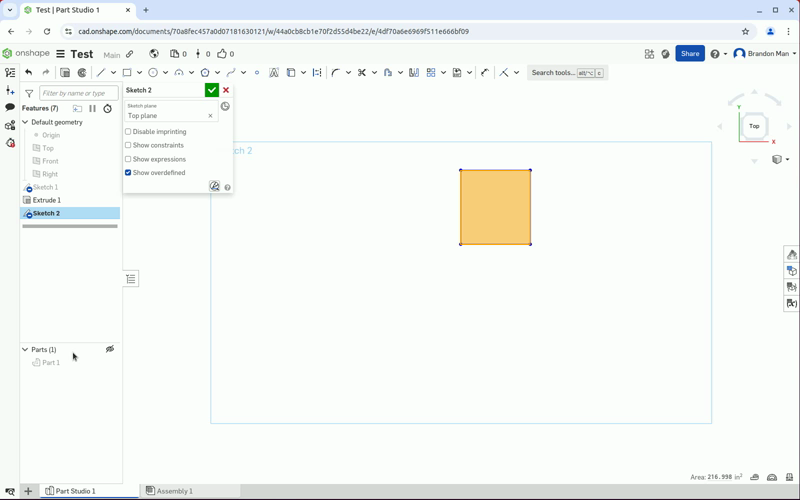
key(shift+e)
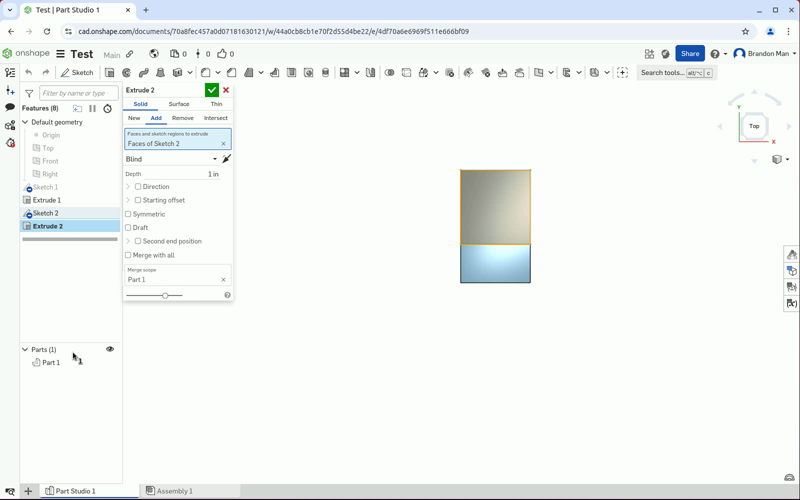
mouse_move(143, 106)
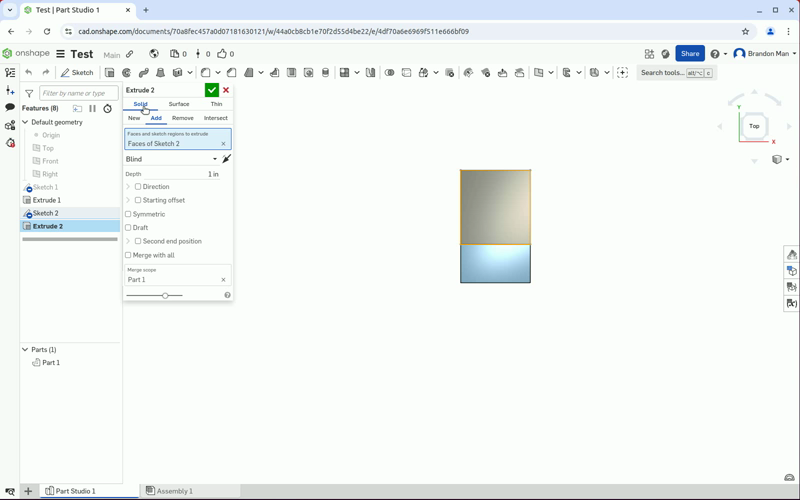
click(143, 106)
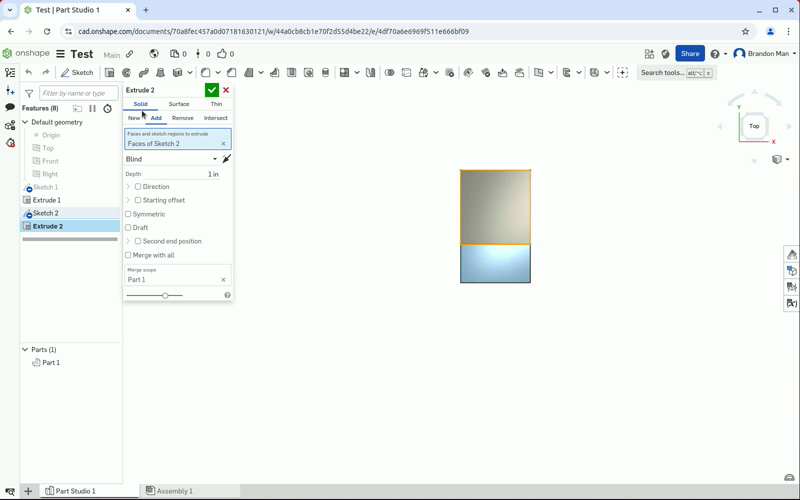
mouse_move(137, 120)
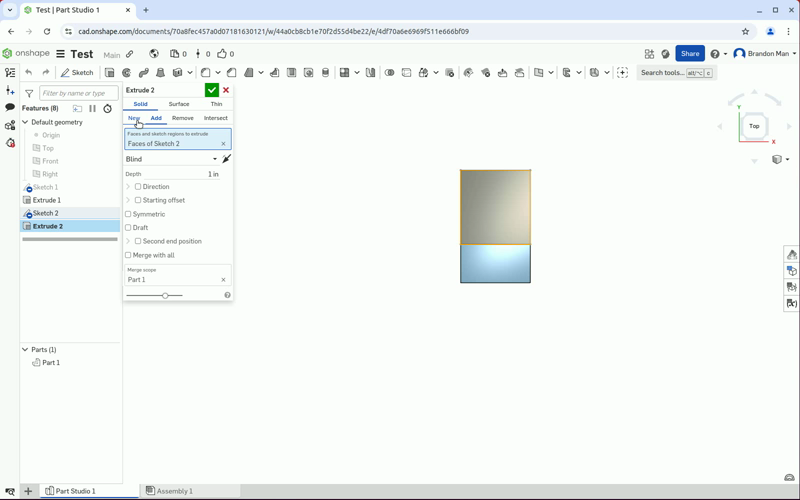
click(137, 120)
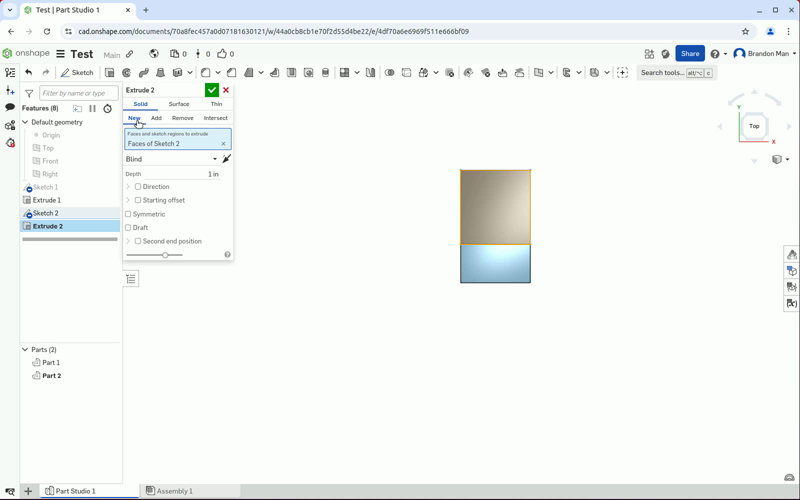
key(tab, 4)
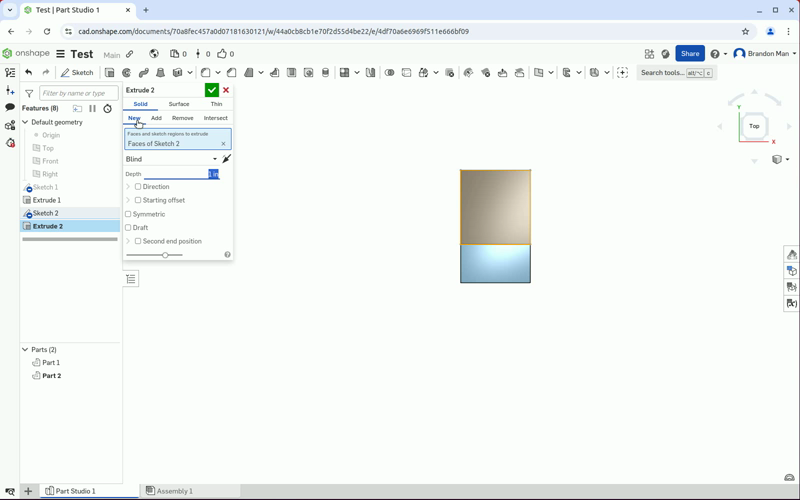
text(7.943)
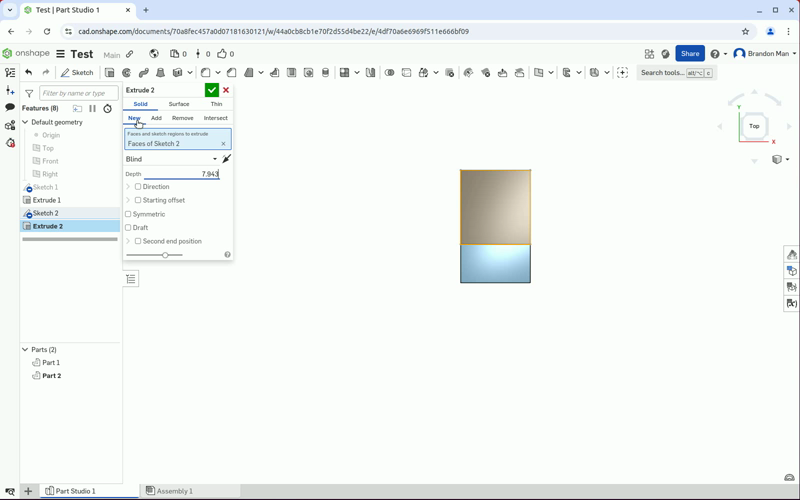
key(enter)
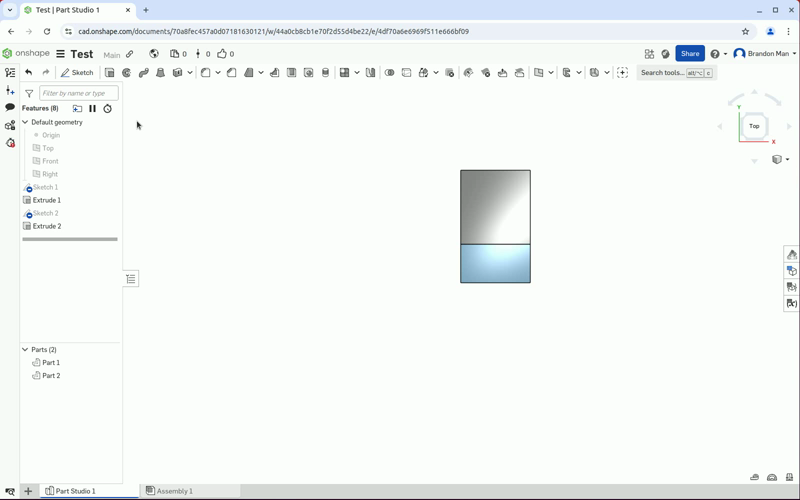
key(shift+h)
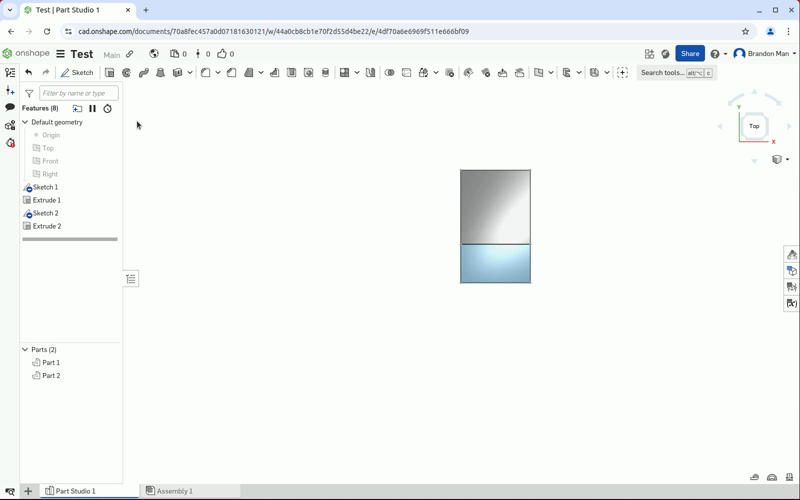
key(shift+h)
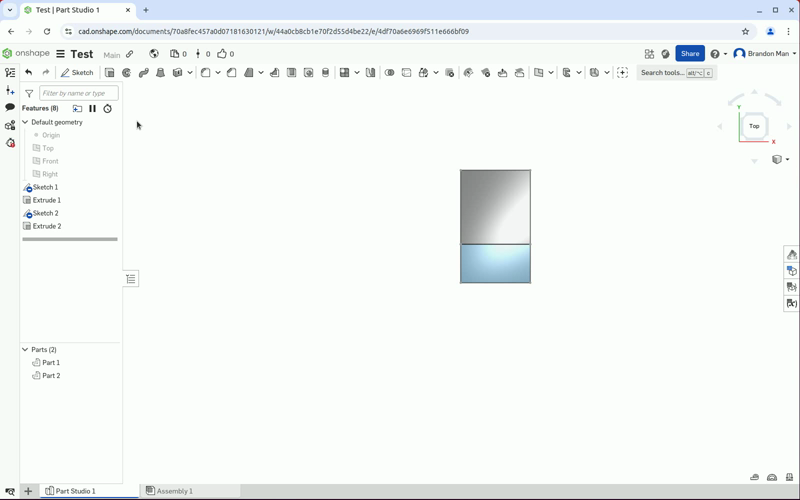
key(shift+7)
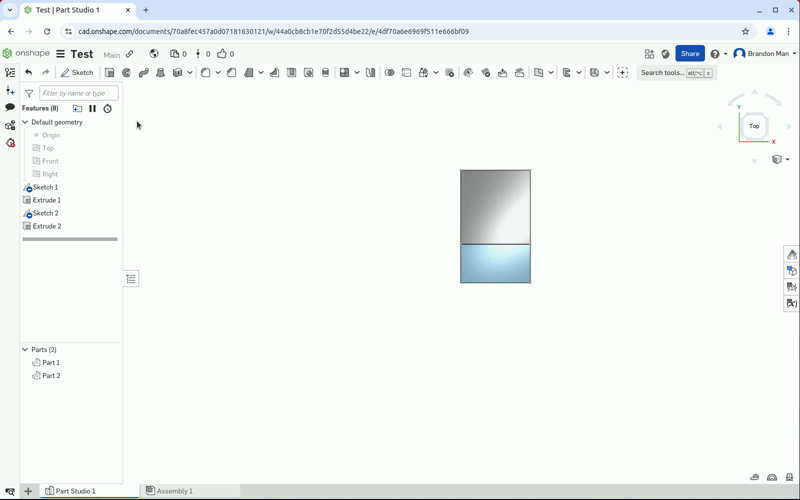
key(up, 3)
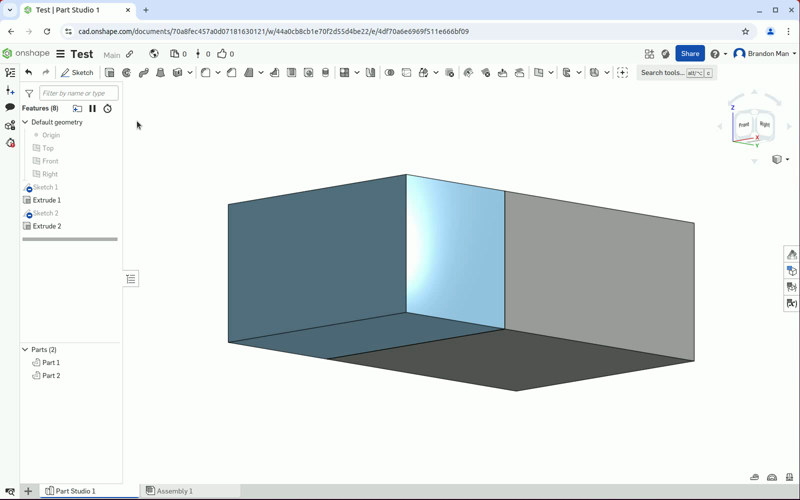
key(left, 3)
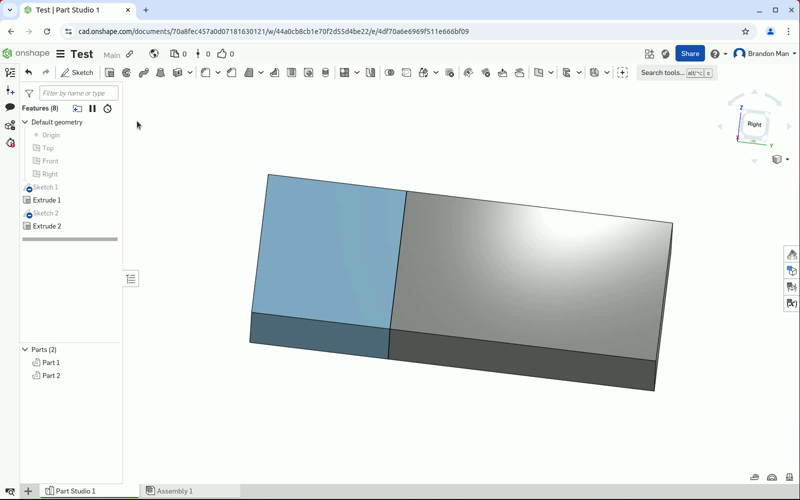
key(right, 3)
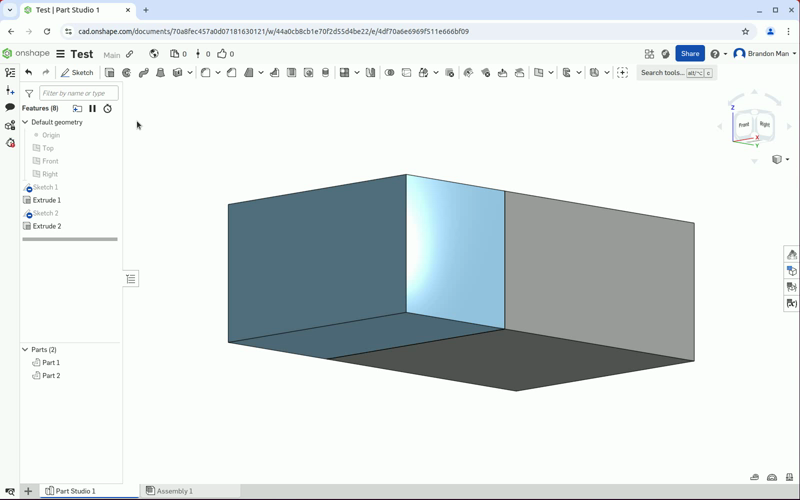
key(down, 3)
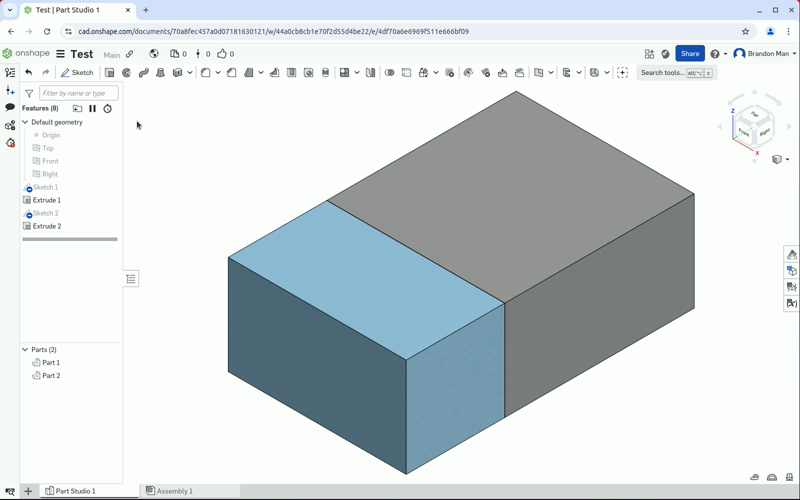
mouse_move(73, 189)
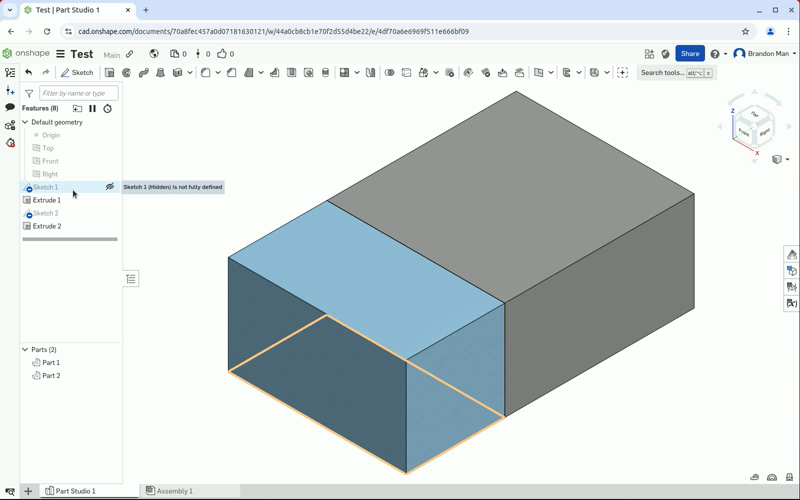
click(73, 189)